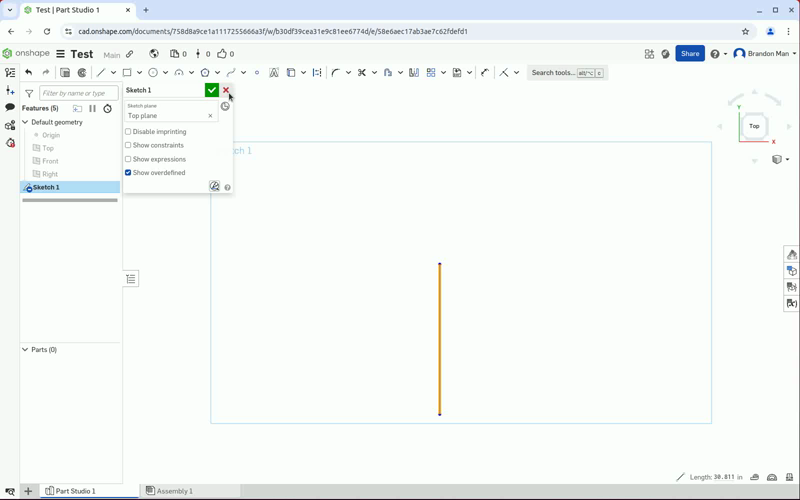
key(shift+h)
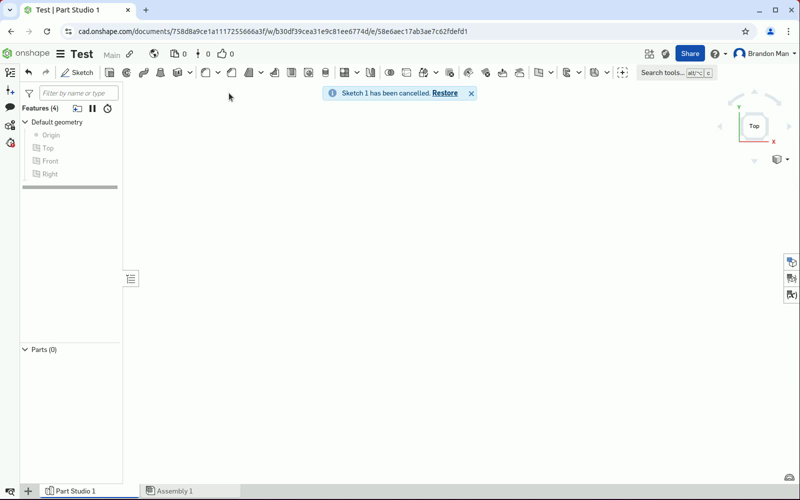
mouse_move(73, 352)
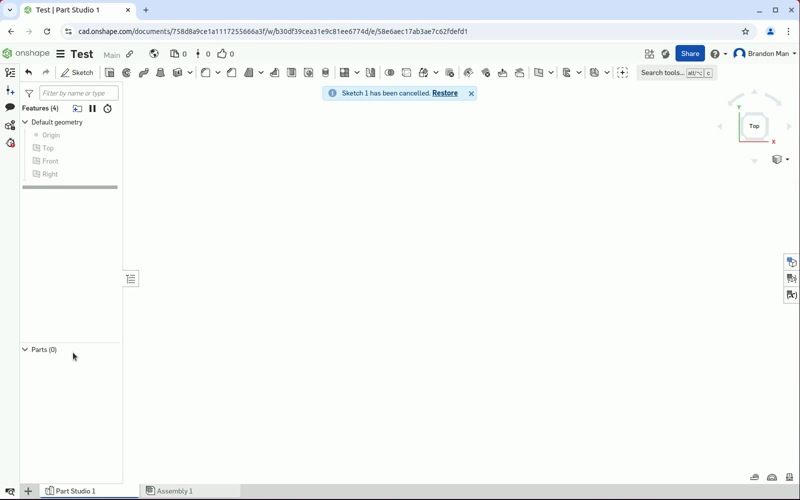
key(y)
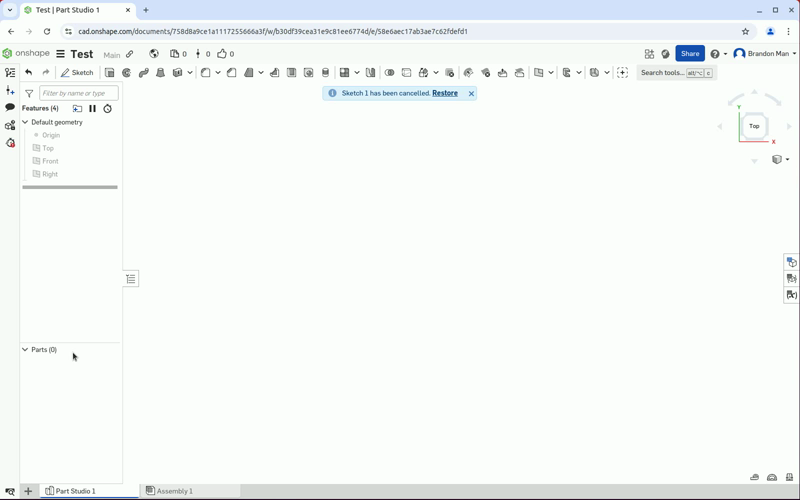
key(shift+p)
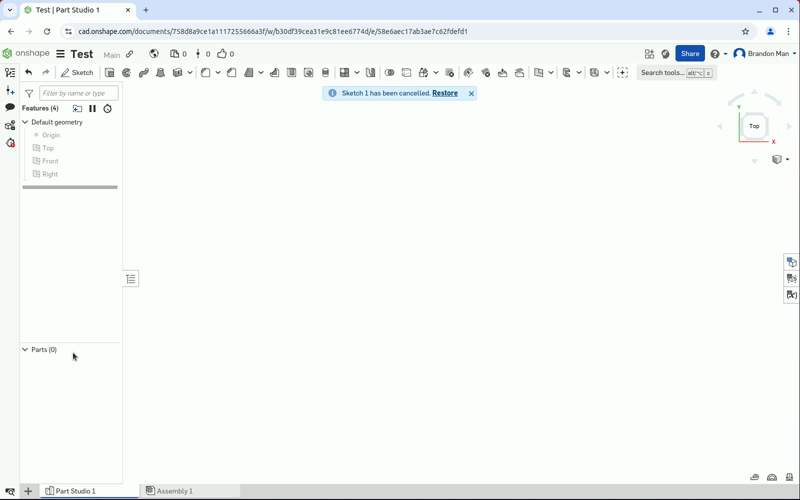
key(space)
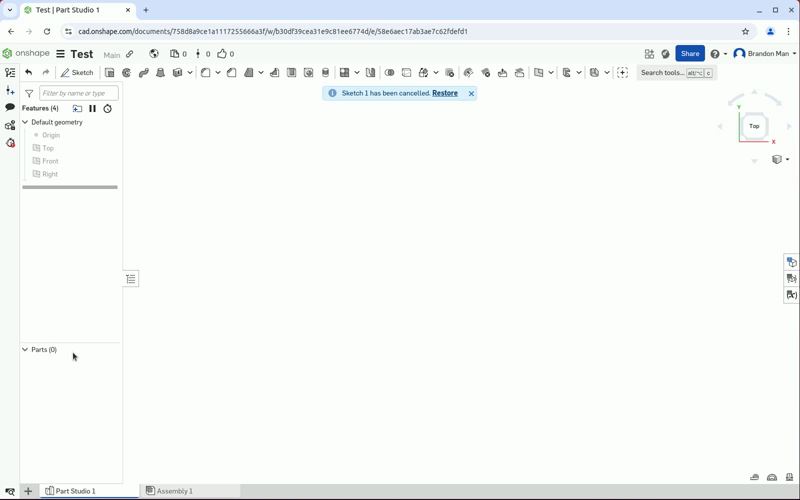
key_down(shift)
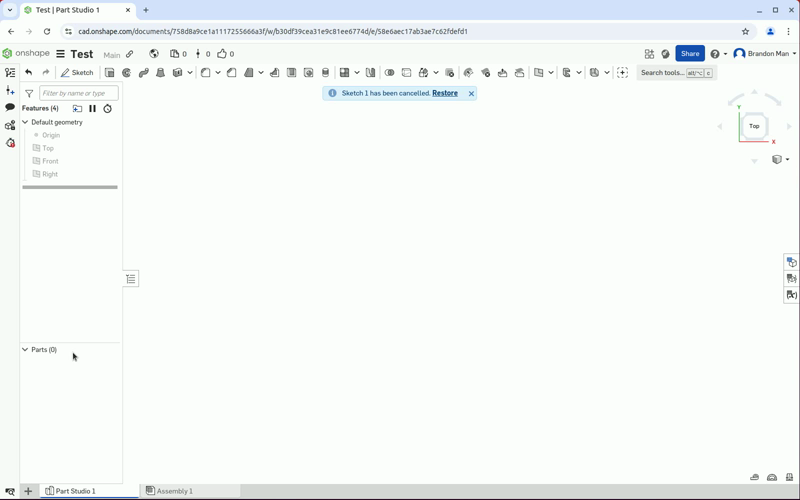
key(up)
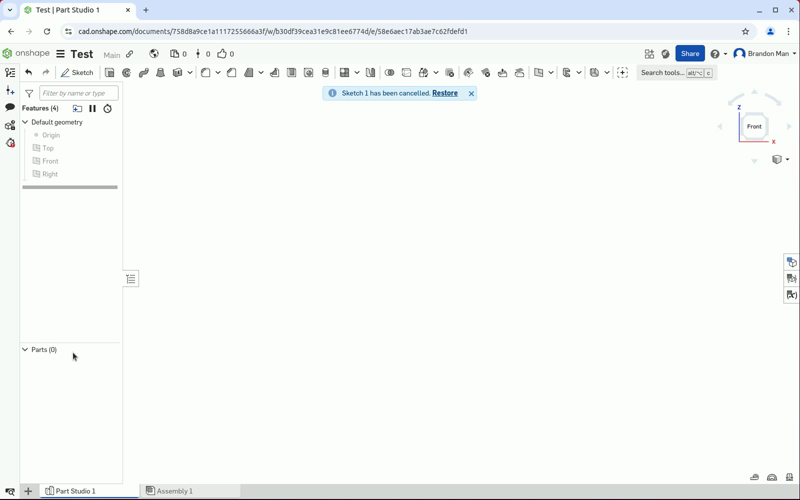
key_up(shift)
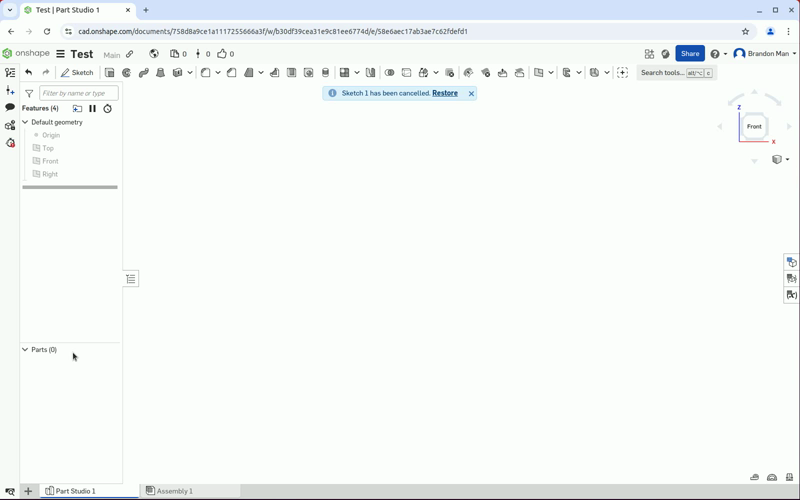
mouse_move(73, 352)
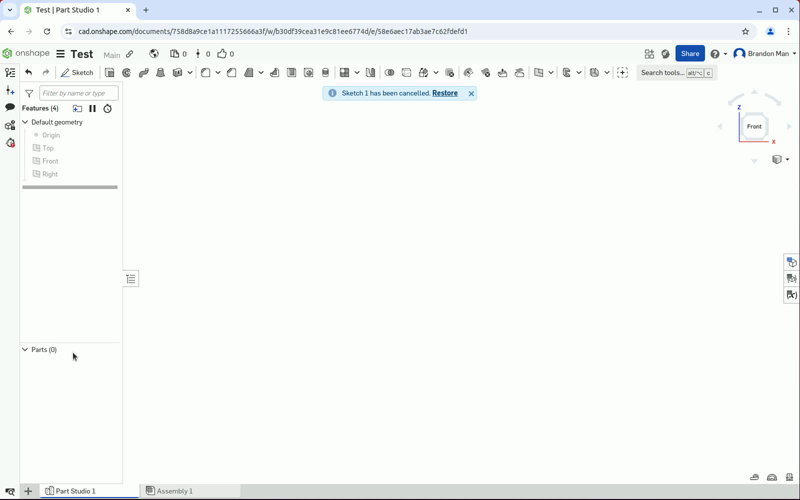
key(shift+y)
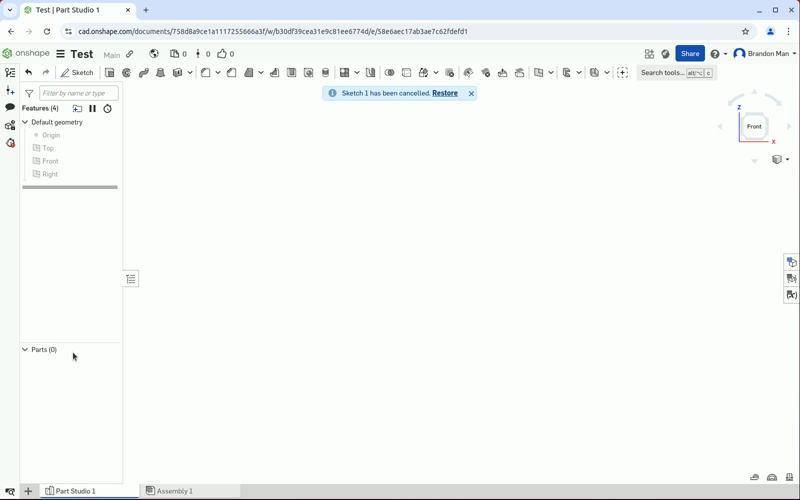
key(shift+s)
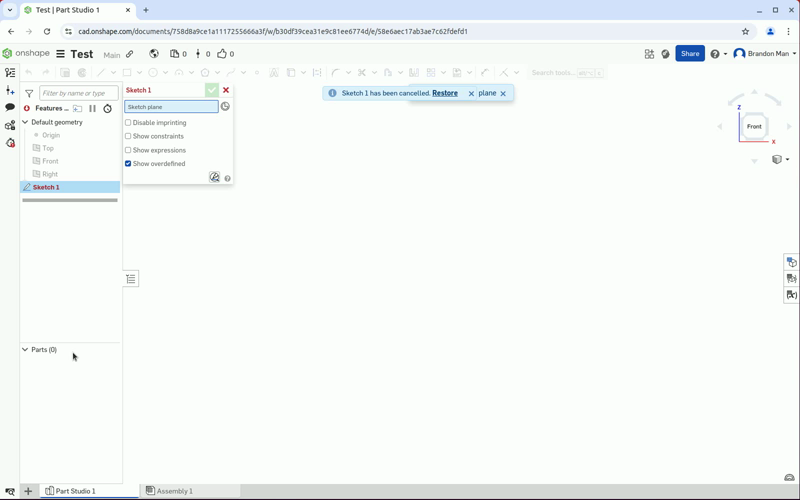
mouse_move(73, 163)
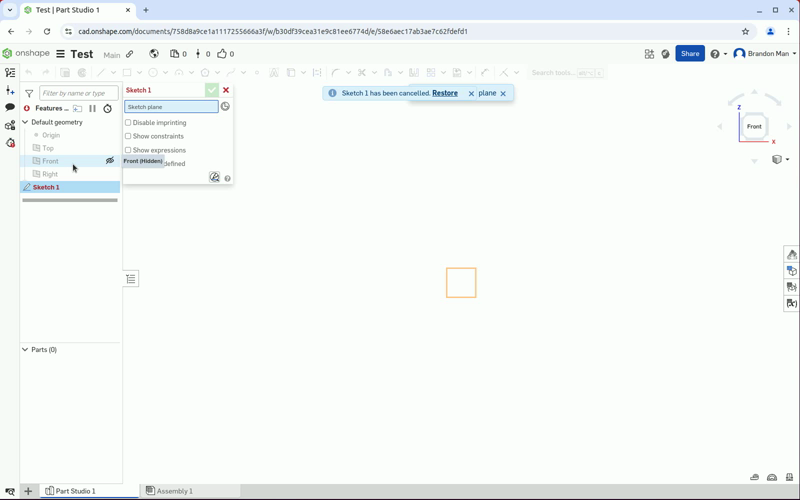
click(73, 163)
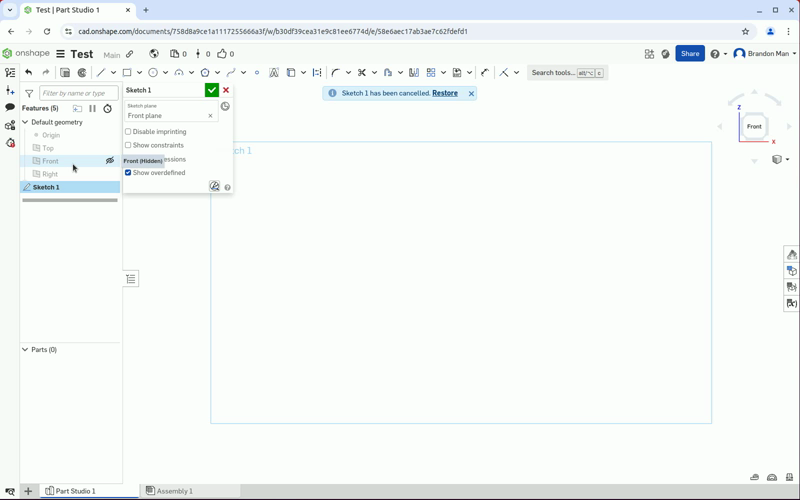
mouse_move(73, 352)
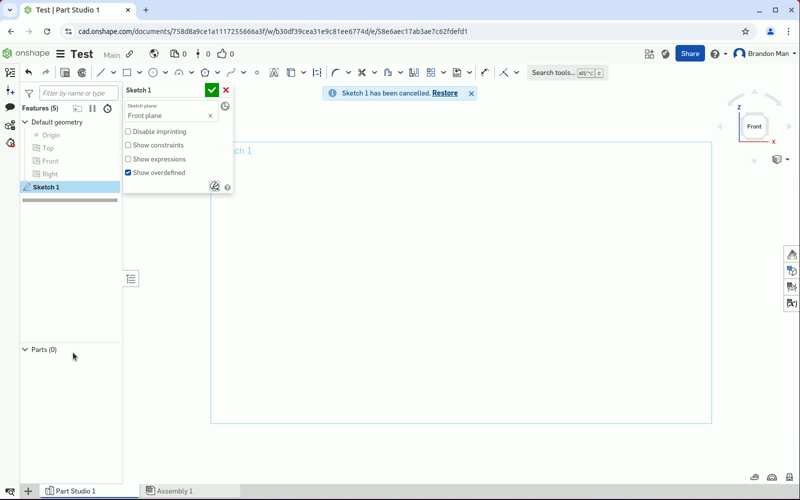
key(y)
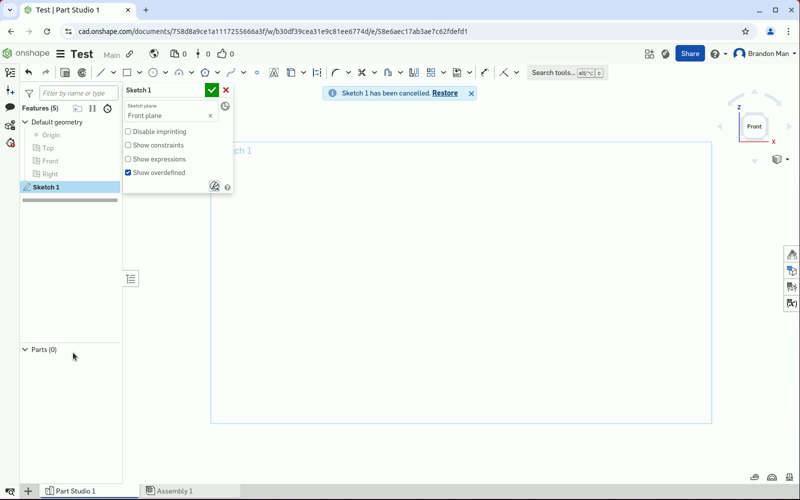
key(c)
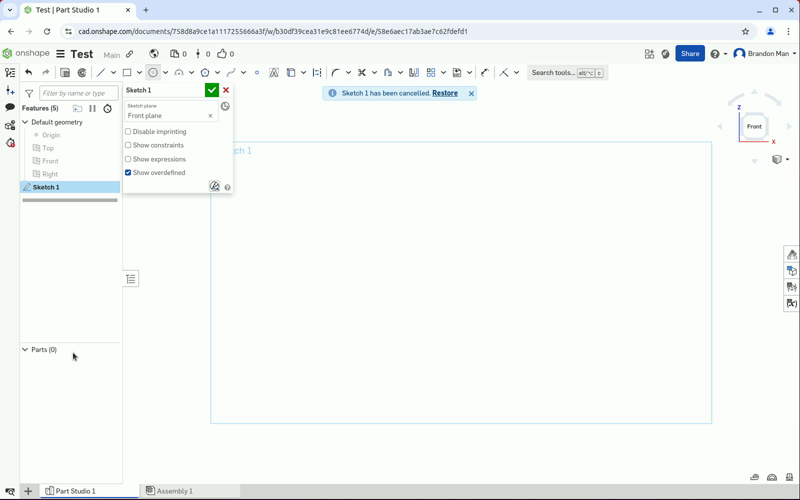
key_down(shift)
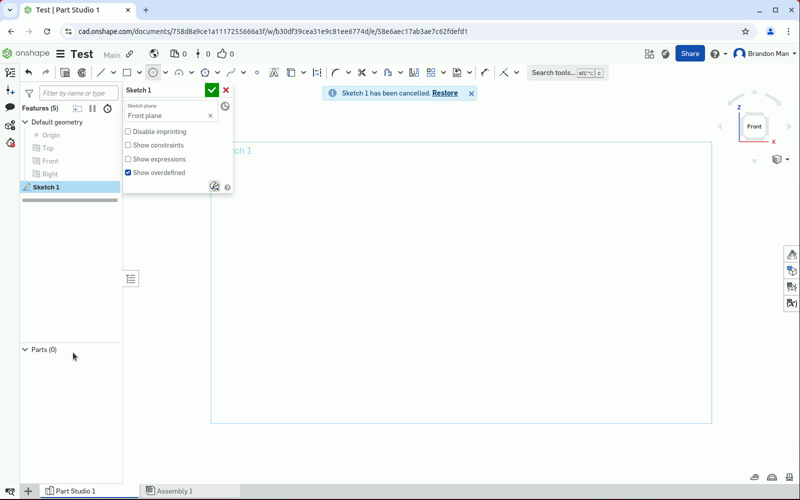
mouse_move(461, 282)
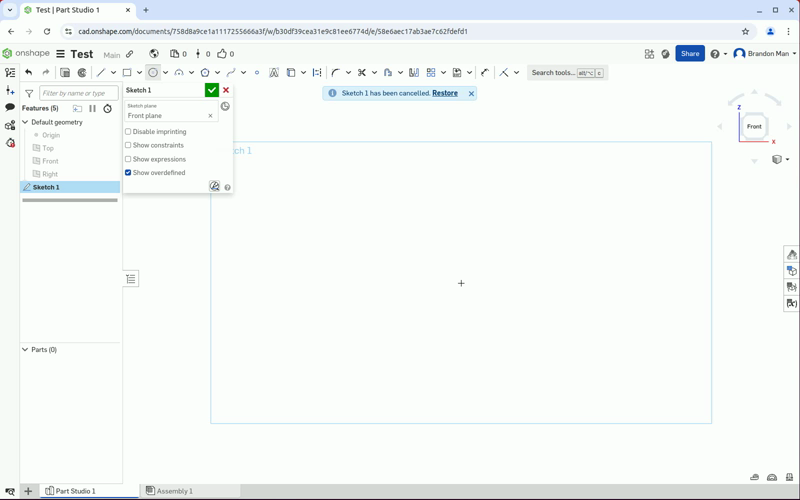
click(461, 282)
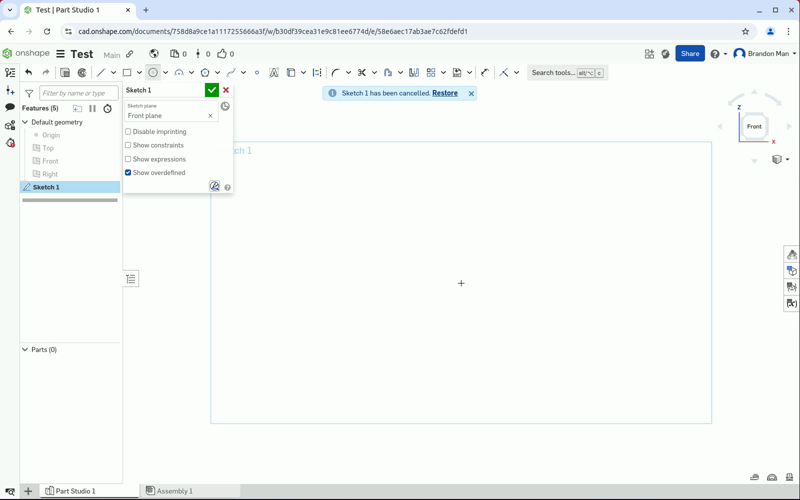
key_up(shift)
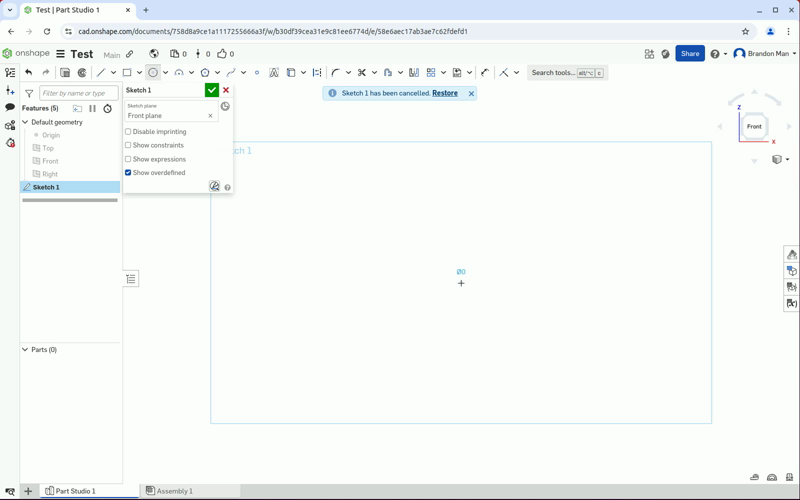
mouse_move(570, 282)
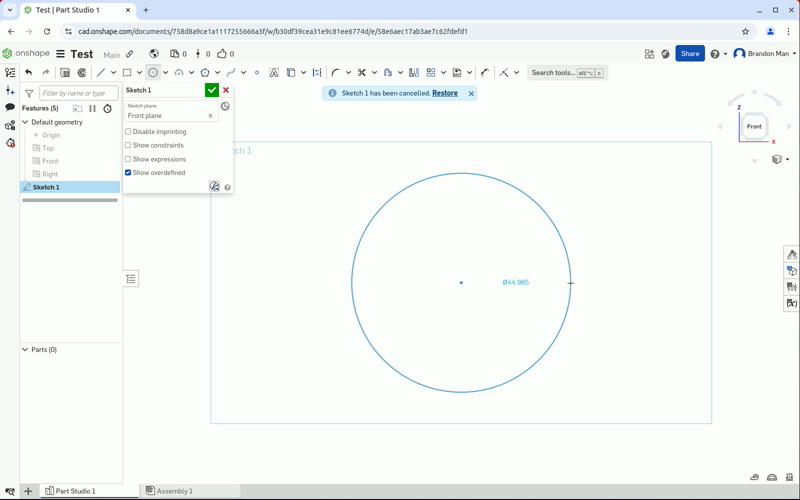
click(570, 282)
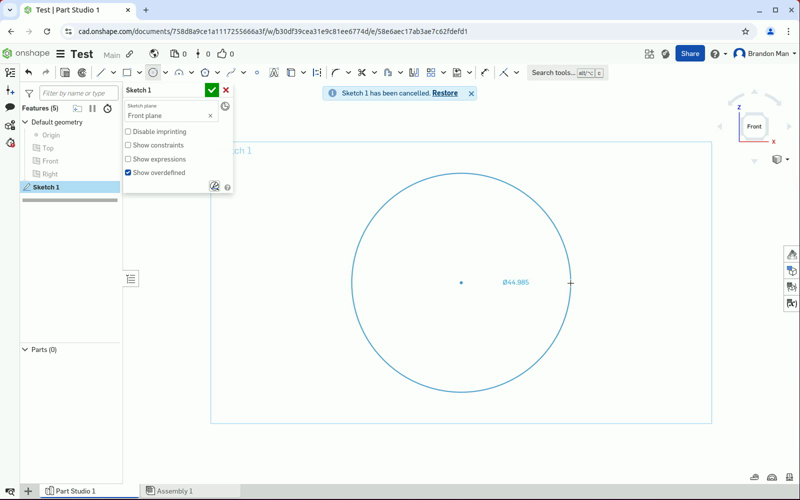
key(esc)
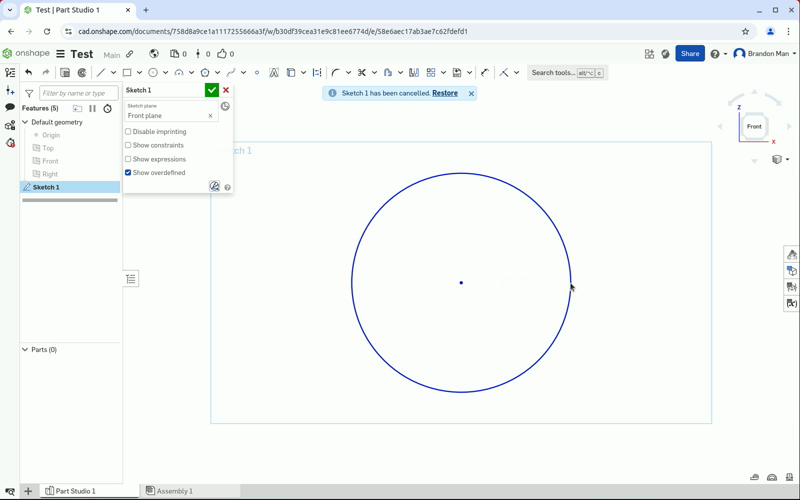
key(c)
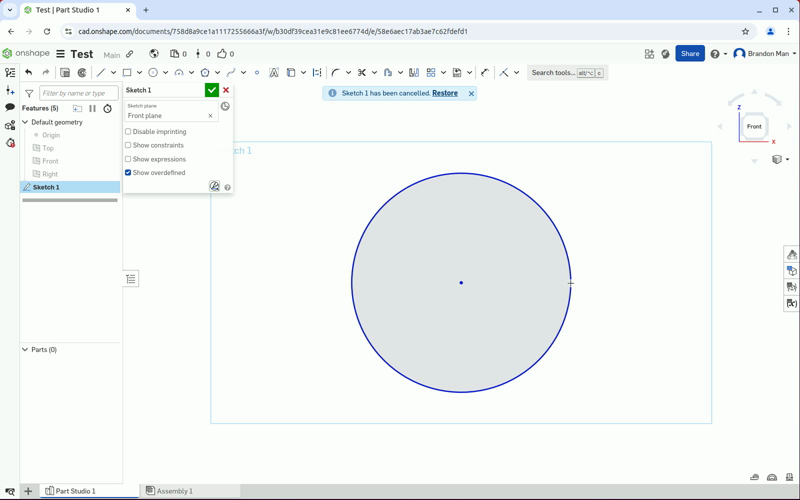
key_down(shift)
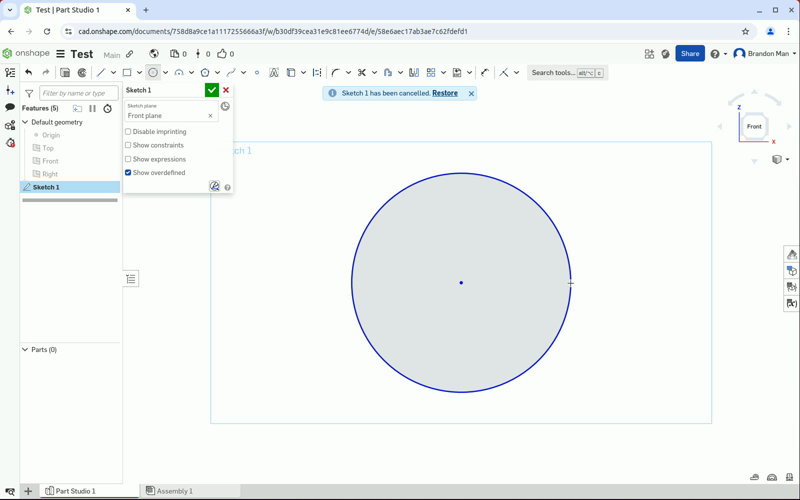
mouse_move(461, 282)
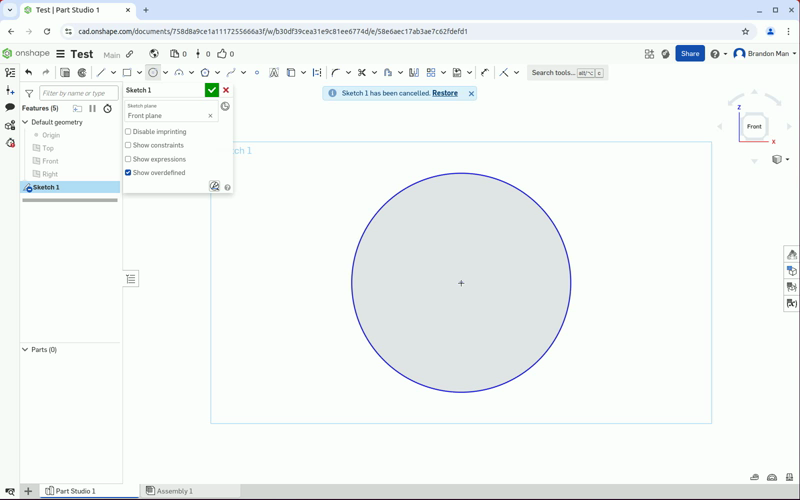
click(461, 282)
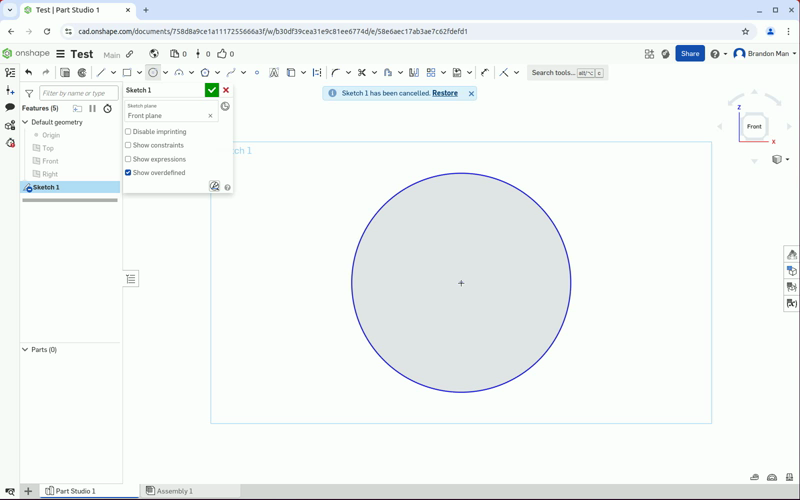
key_up(shift)
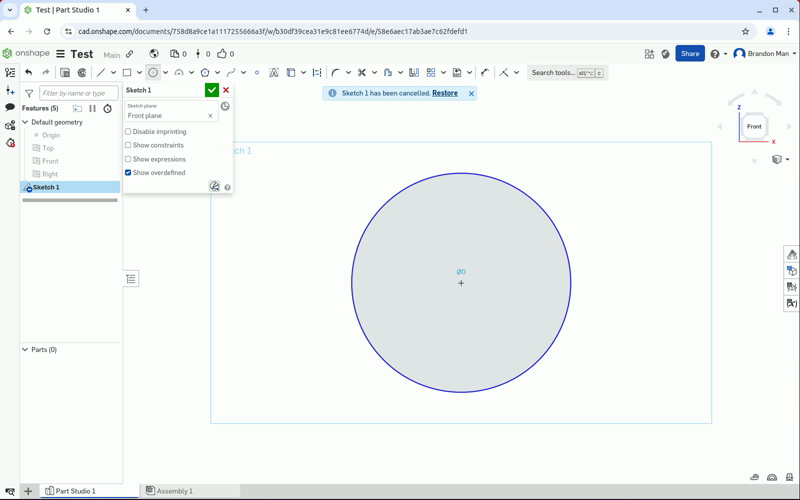
mouse_move(557, 282)
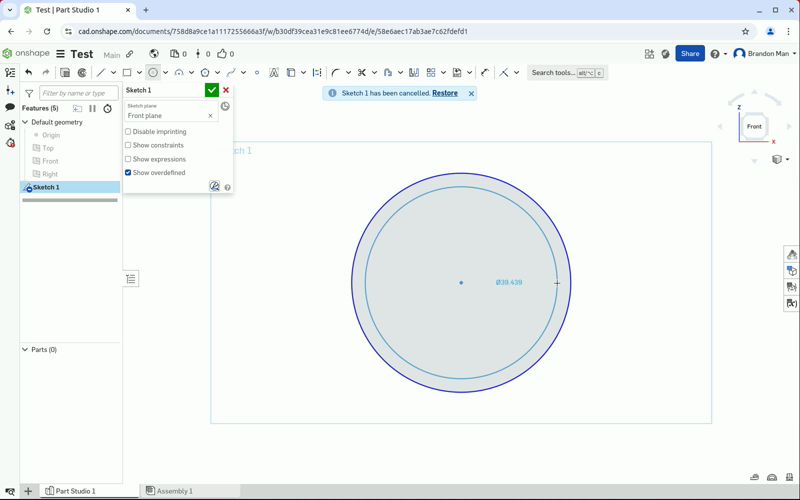
click(557, 282)
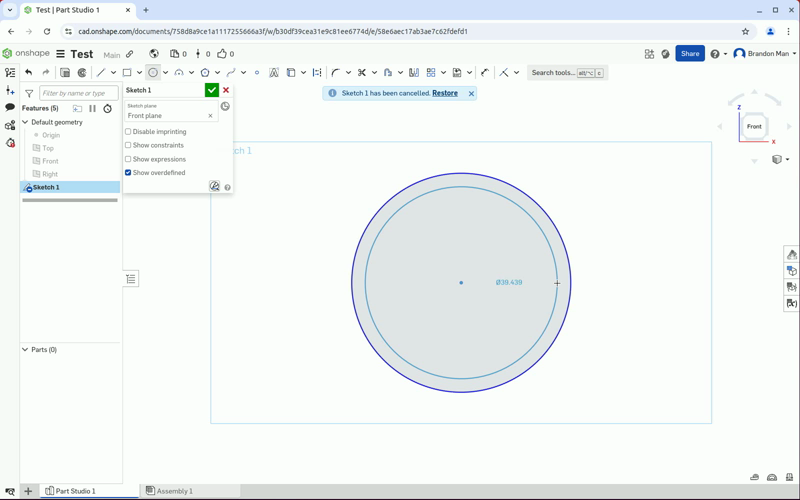
key(esc)
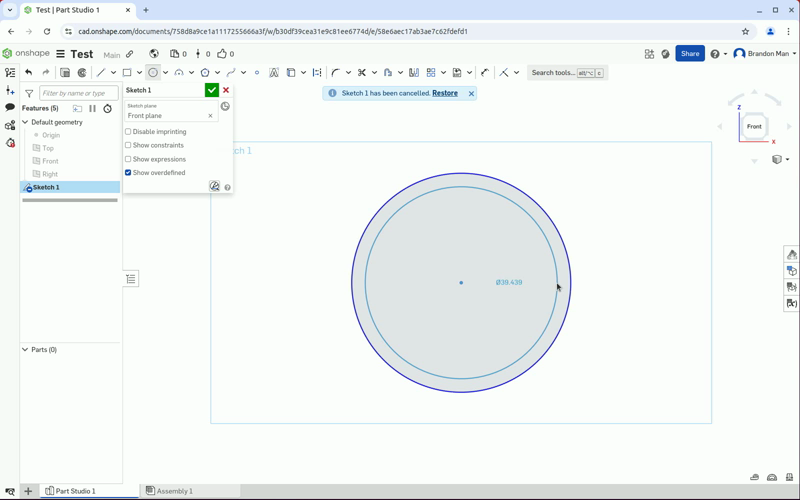
mouse_move(477, 181)
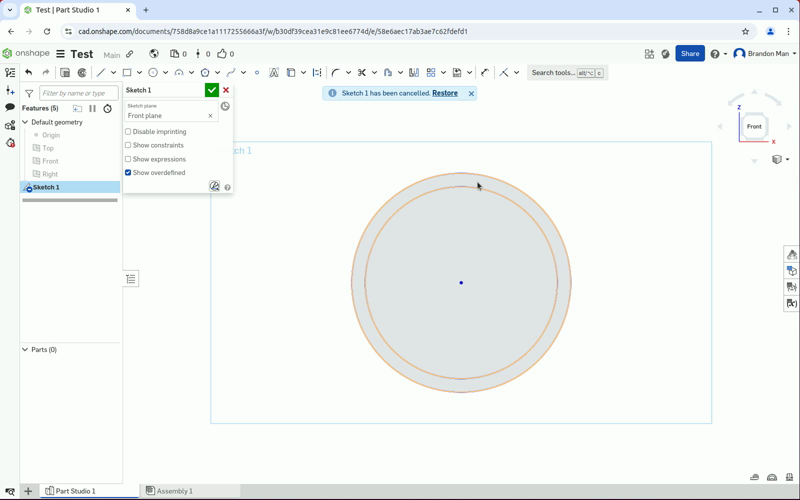
click(477, 181)
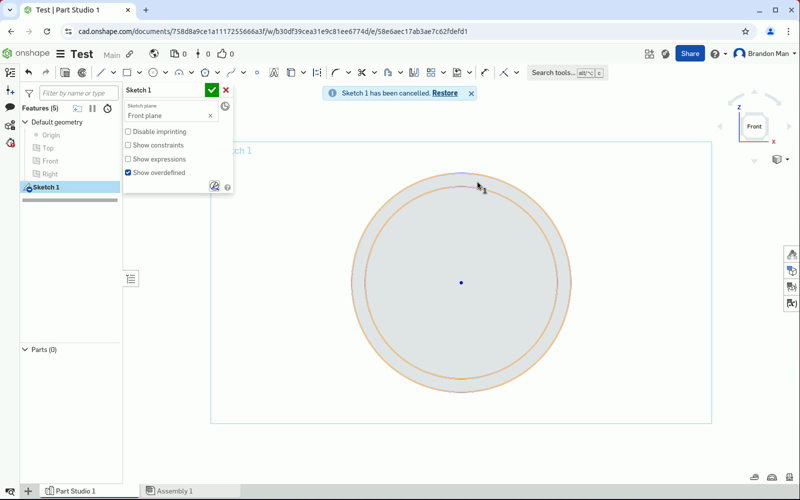
mouse_move(73, 352)
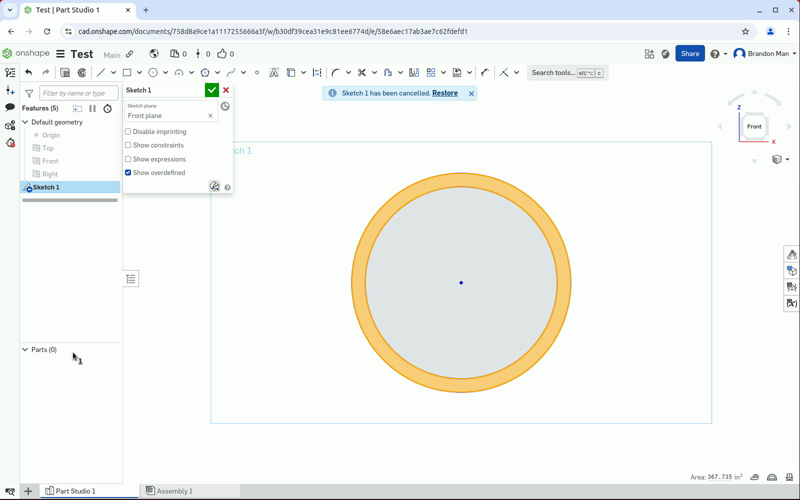
key(shift+y)
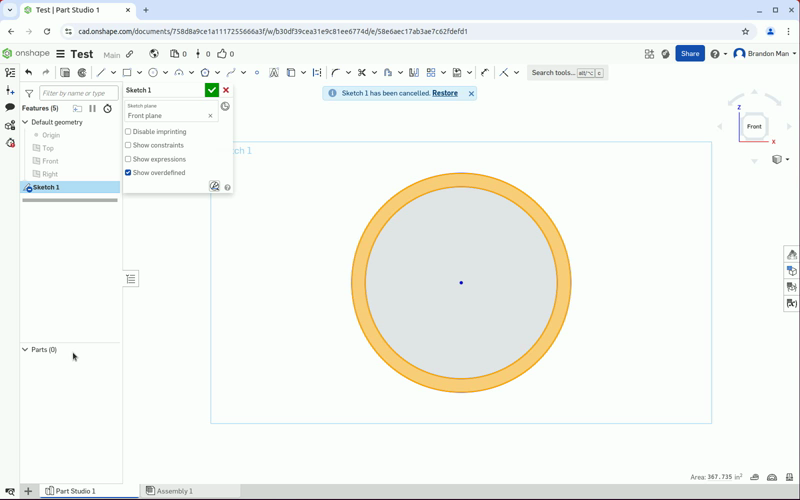
key(shift+e)
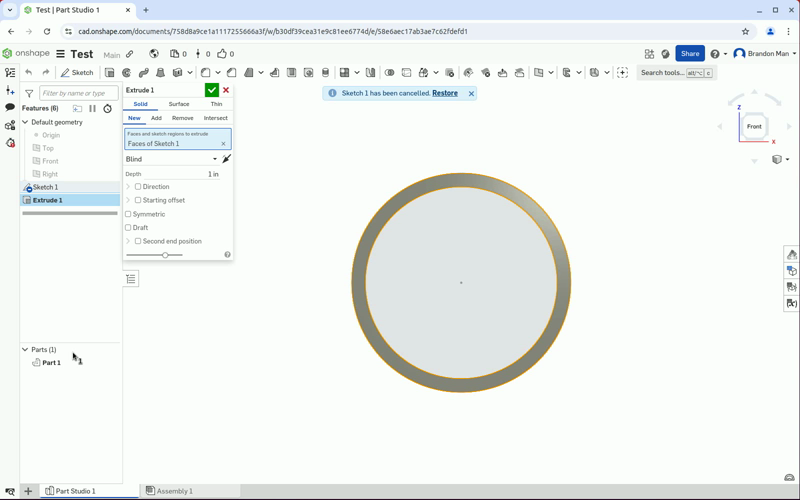
mouse_move(143, 106)
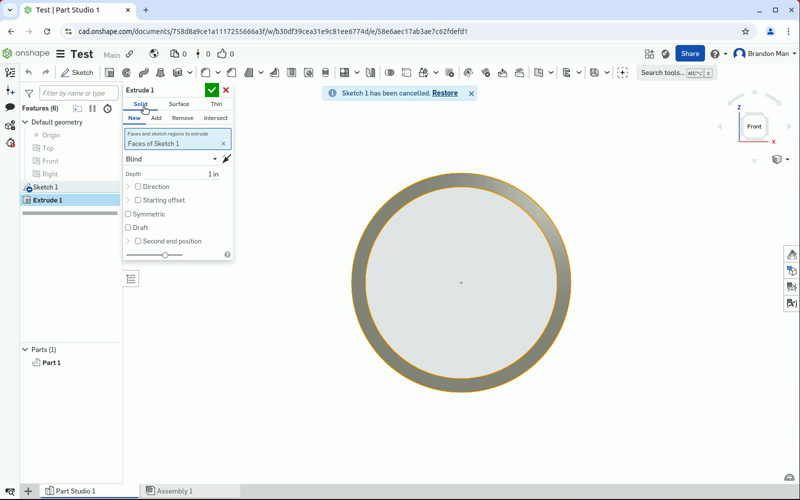
click(143, 106)
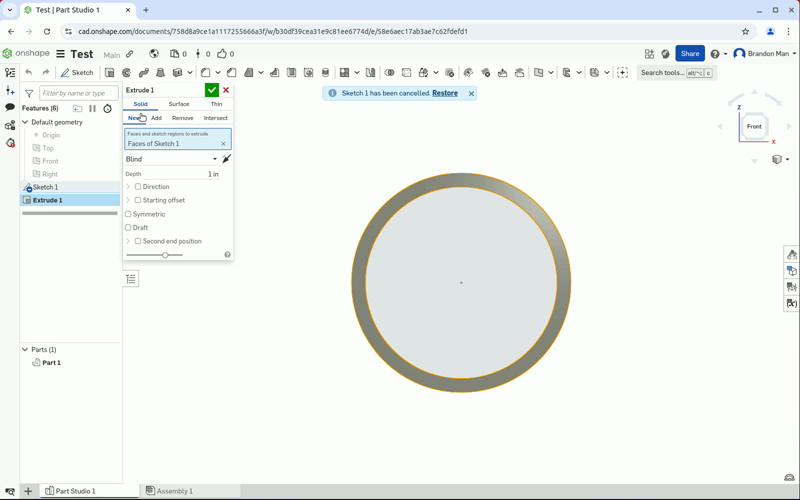
mouse_move(137, 120)
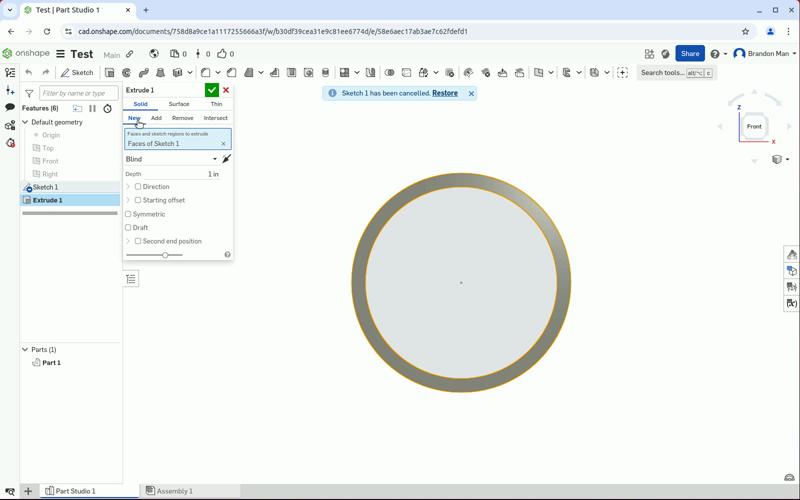
click(137, 120)
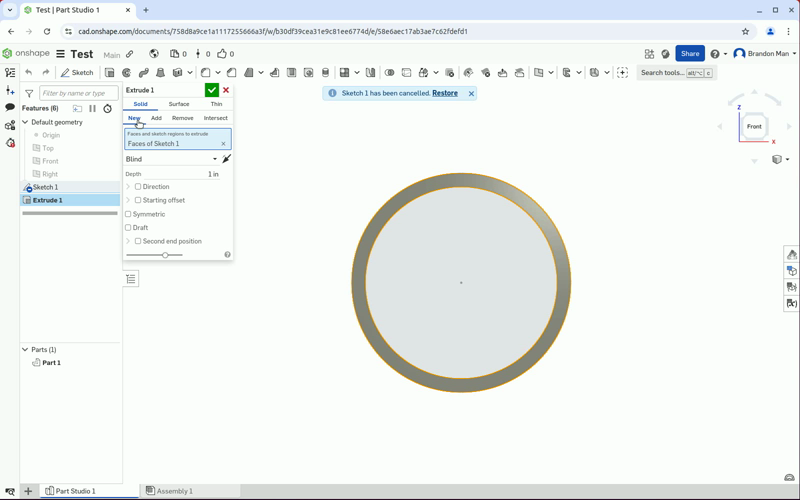
key(tab, 4)
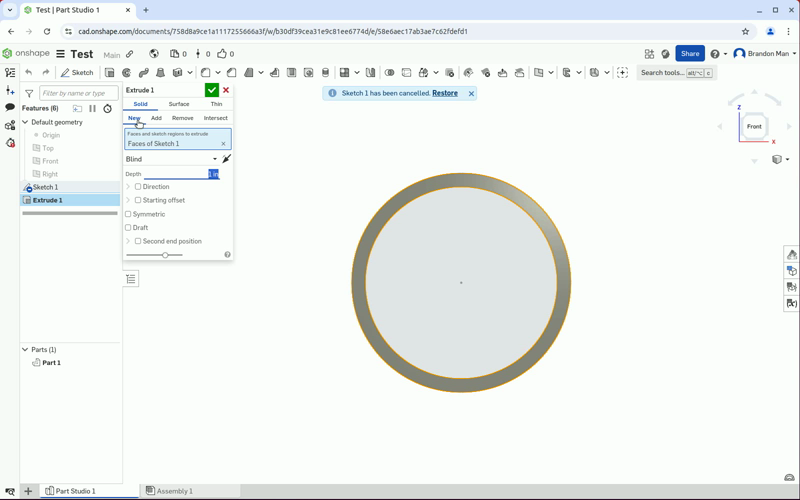
text(1.444)
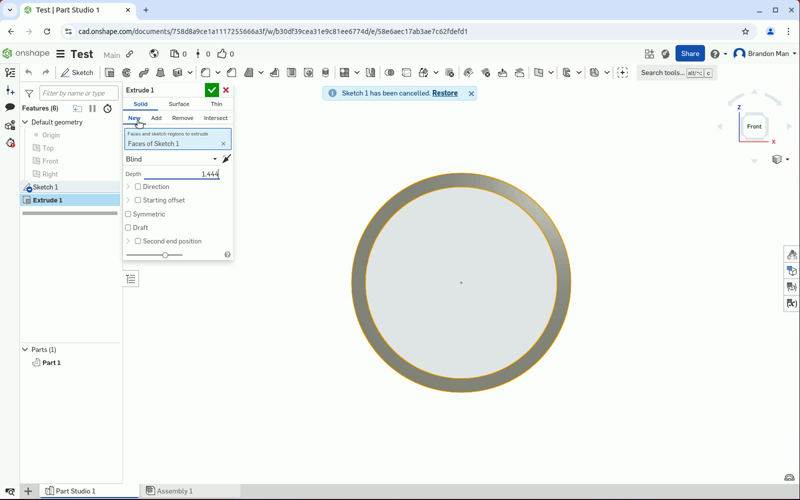
key(enter)
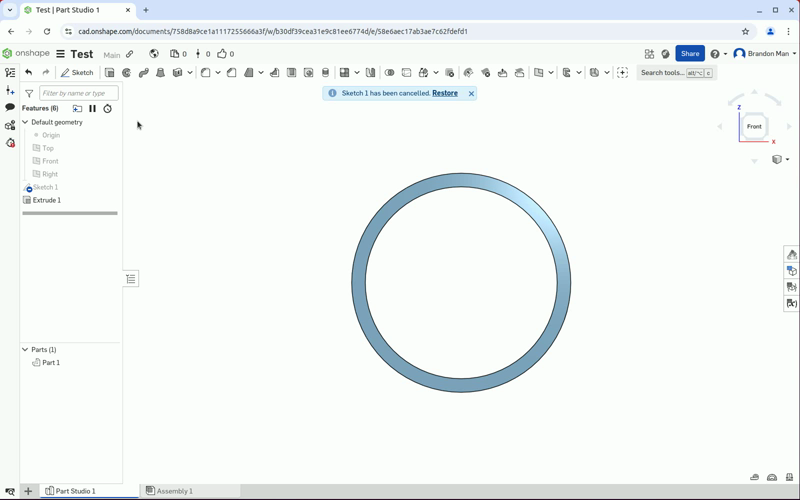
key(shift+h)
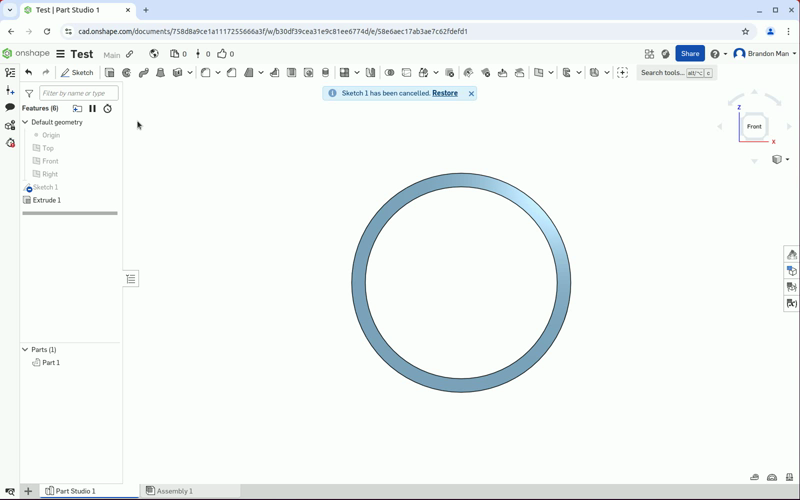
key(shift+h)
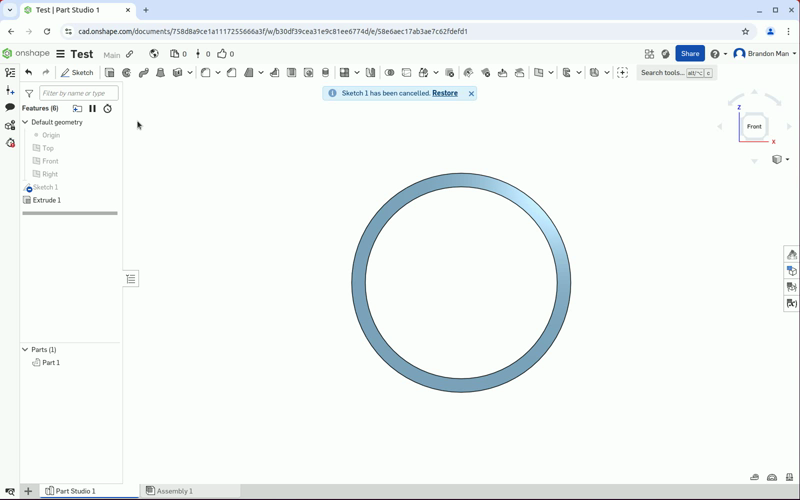
mouse_move(73, 189)
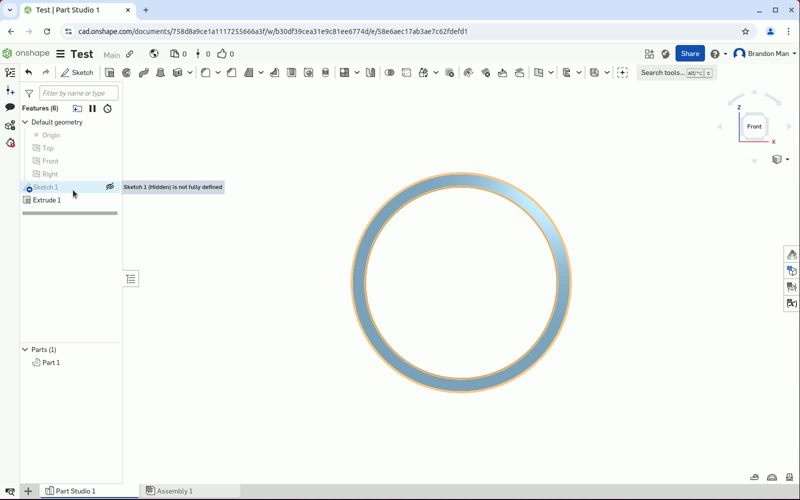
click(73, 189)
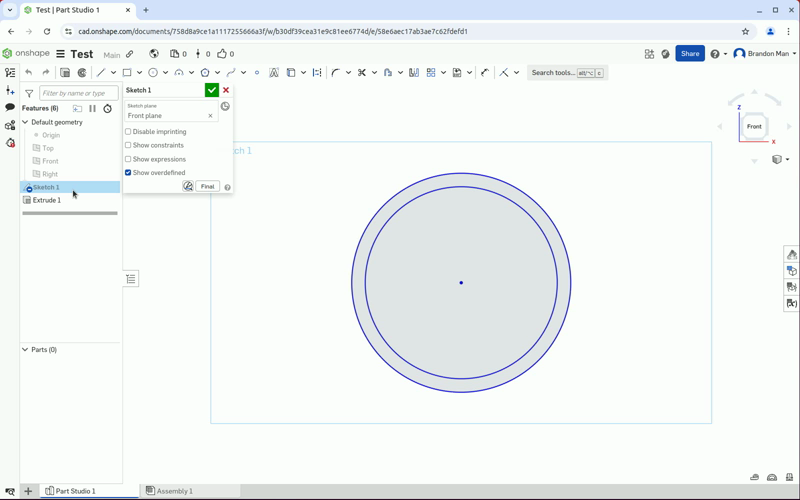
mouse_move(229, 92)
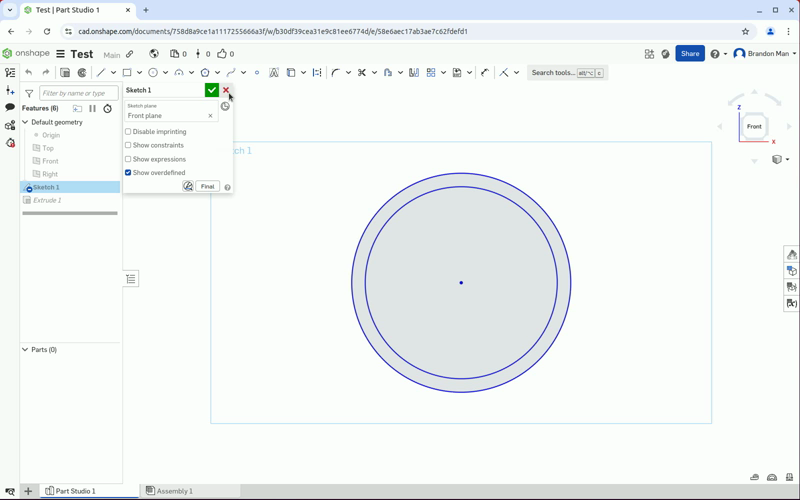
click(229, 92)
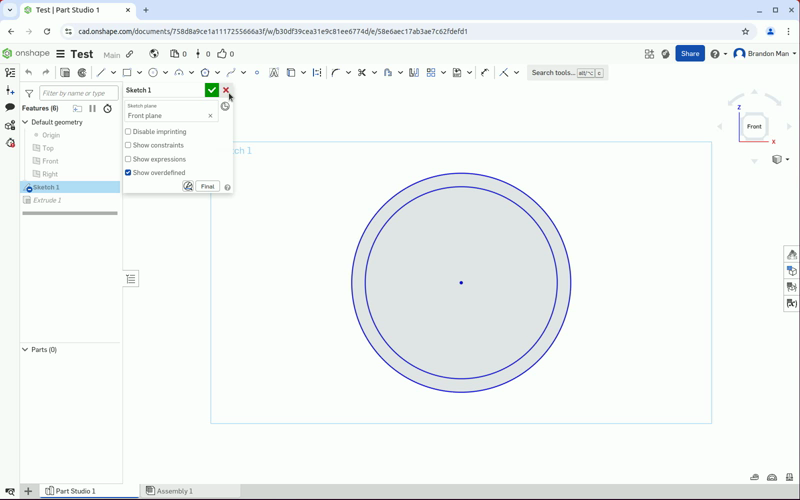
key(shift+s)
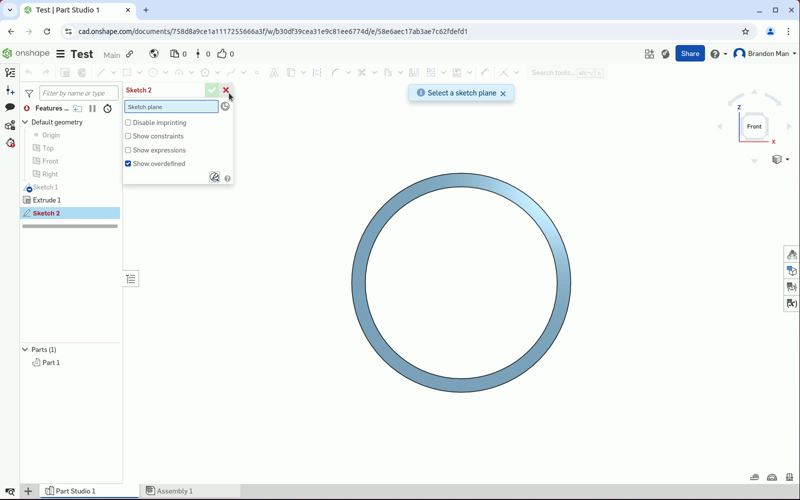
mouse_move(73, 163)
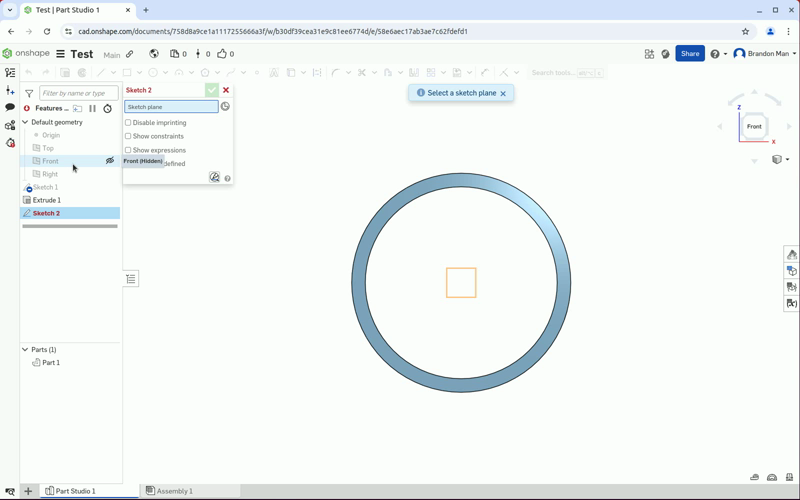
click(73, 163)
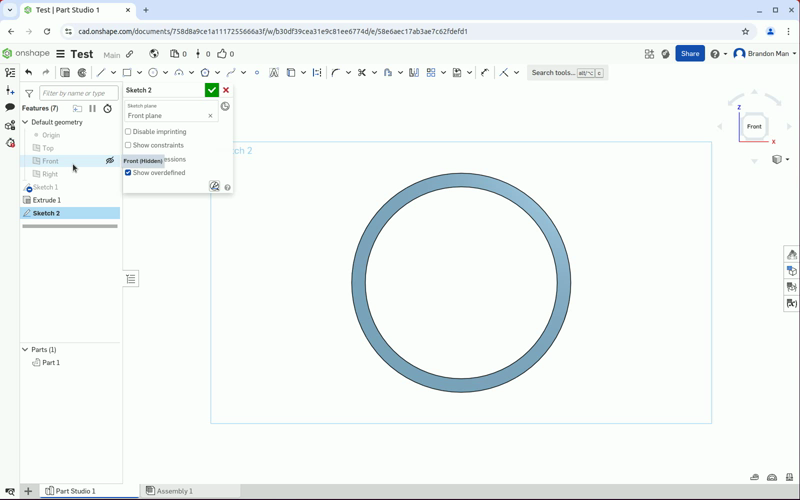
mouse_move(73, 352)
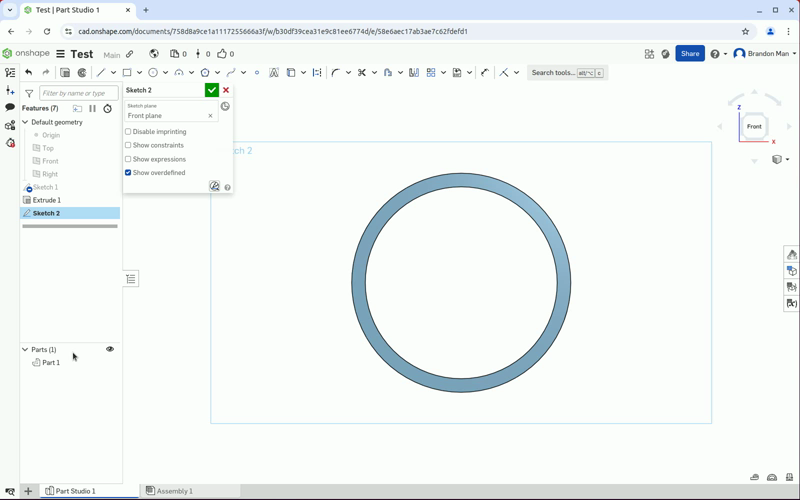
key(y)
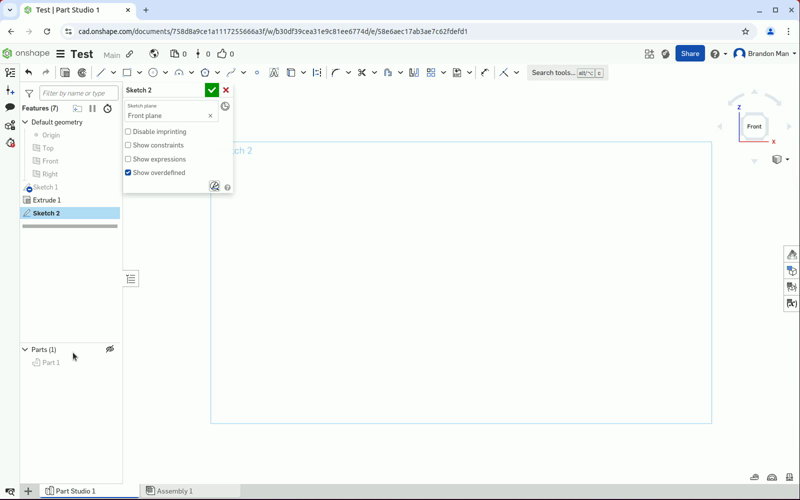
key(c)
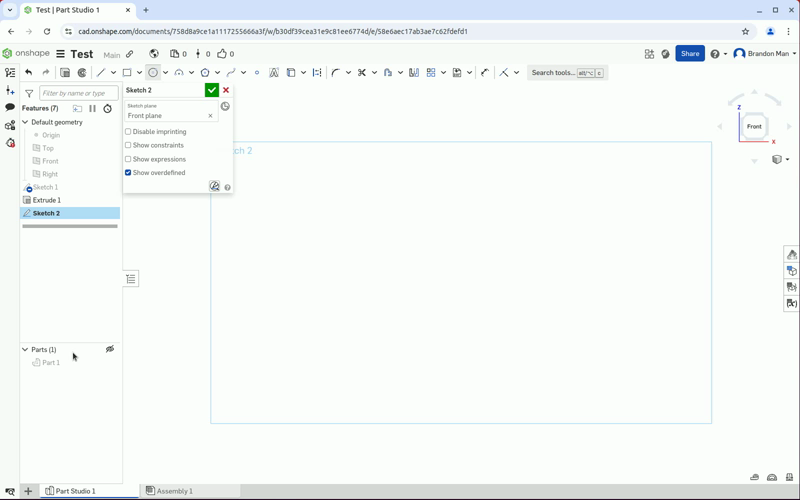
key_down(shift)
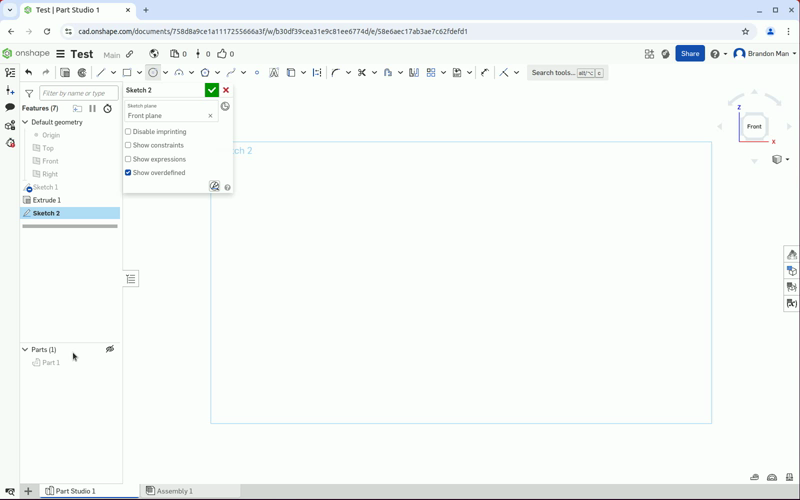
mouse_move(461, 282)
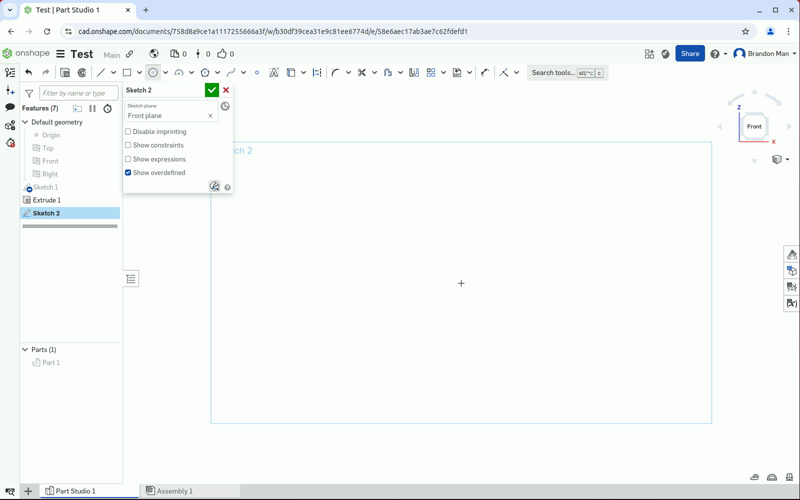
click(461, 282)
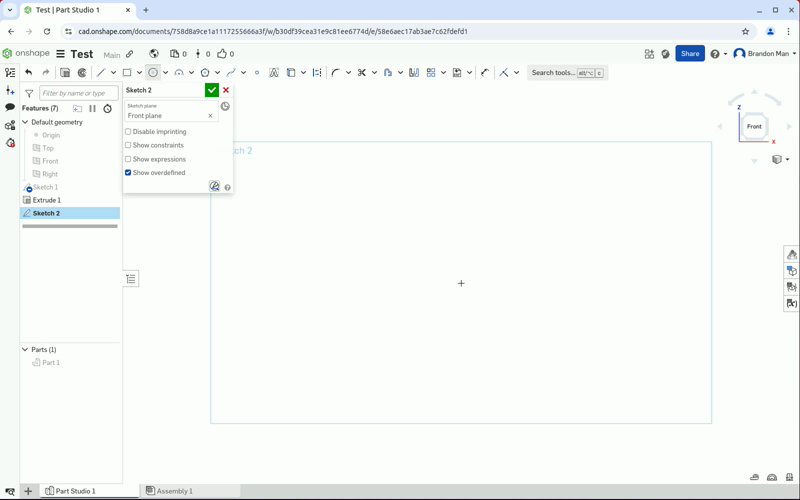
key_up(shift)
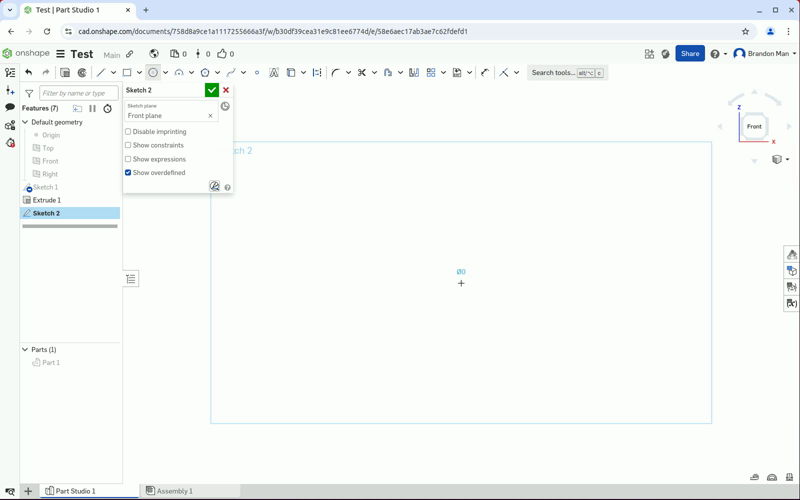
mouse_move(558, 282)
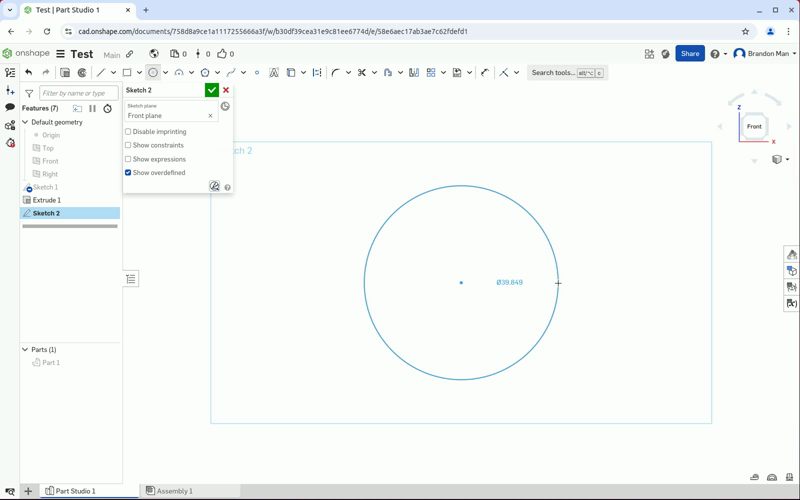
click(558, 282)
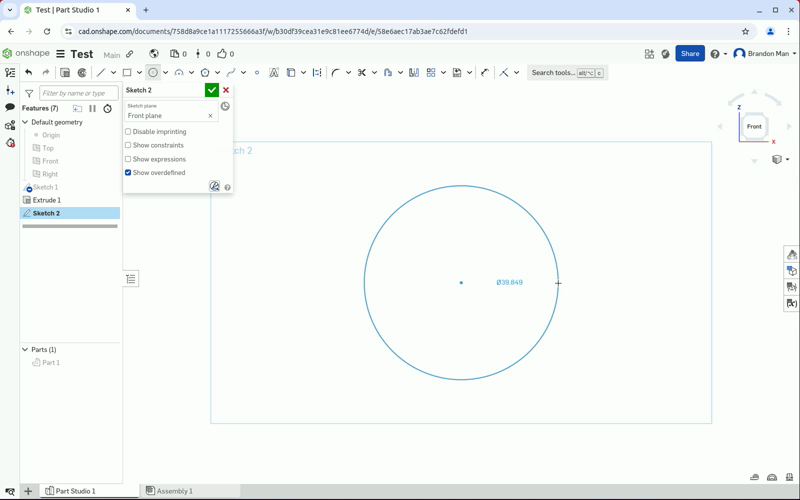
key(esc)
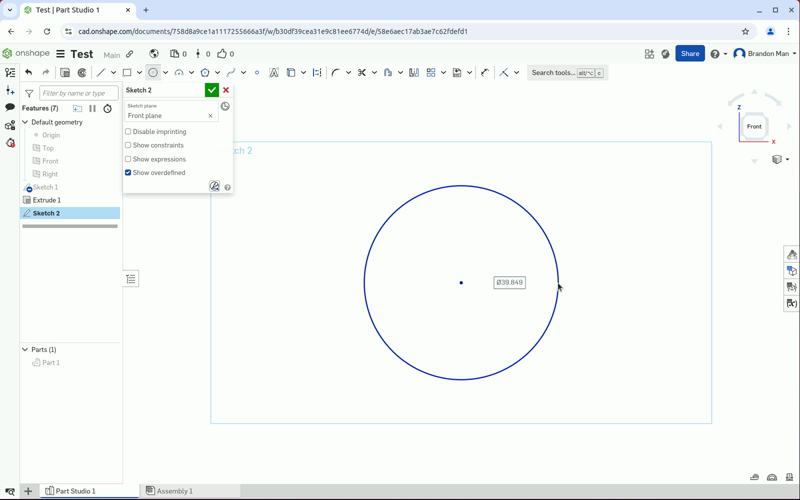
key(c)
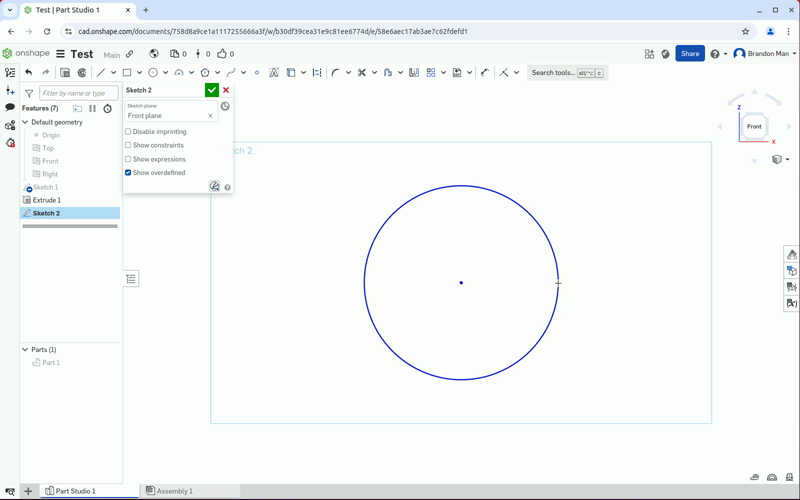
key_down(shift)
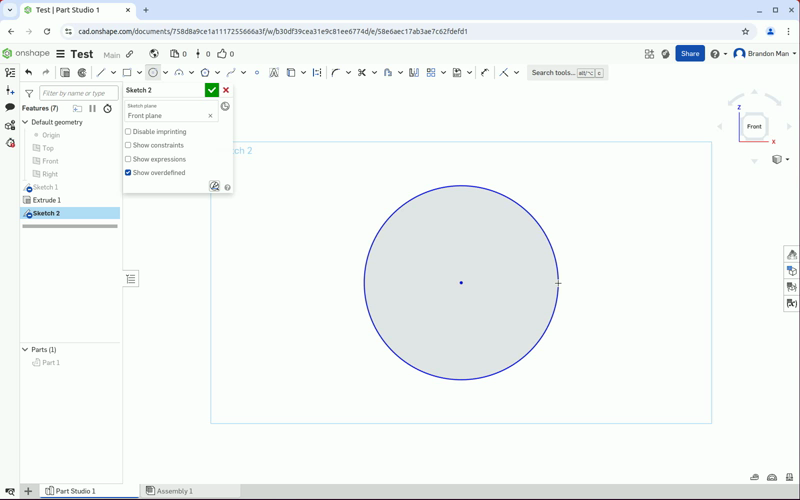
mouse_move(461, 282)
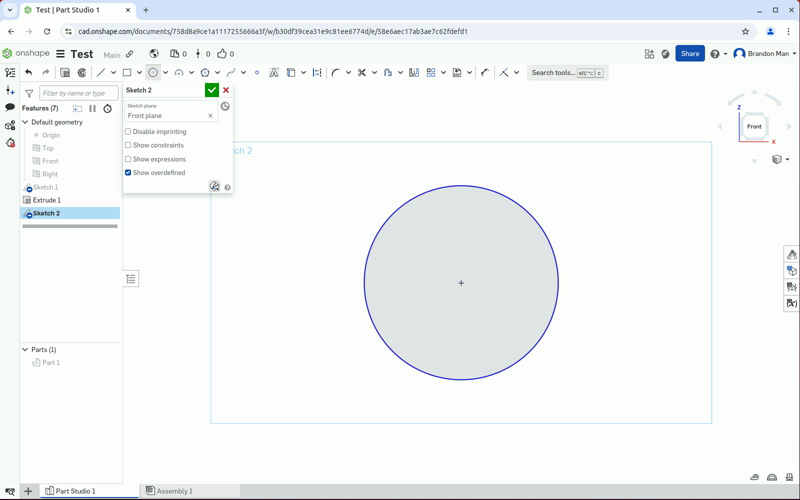
click(461, 282)
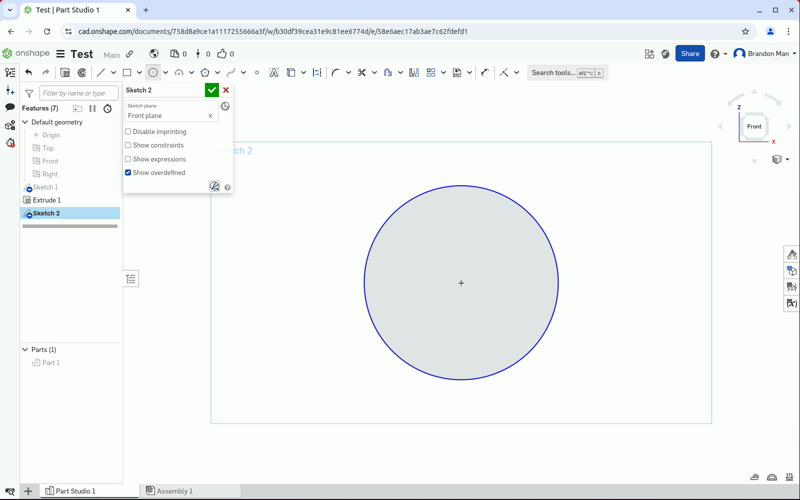
key_up(shift)
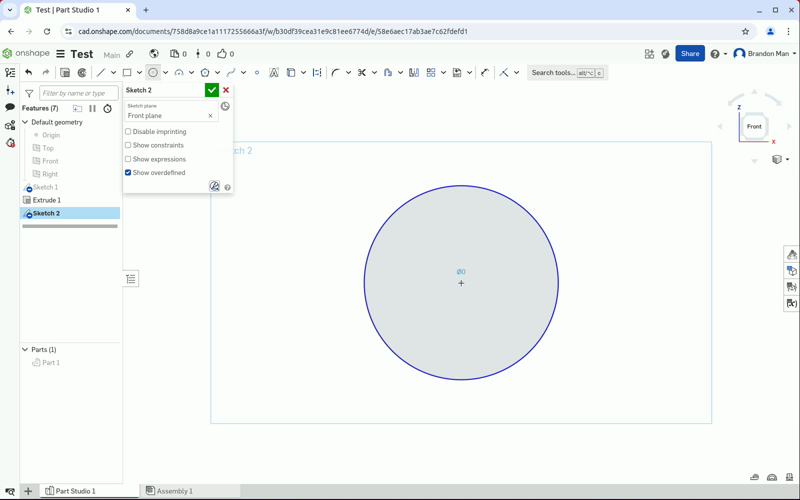
mouse_move(523, 282)
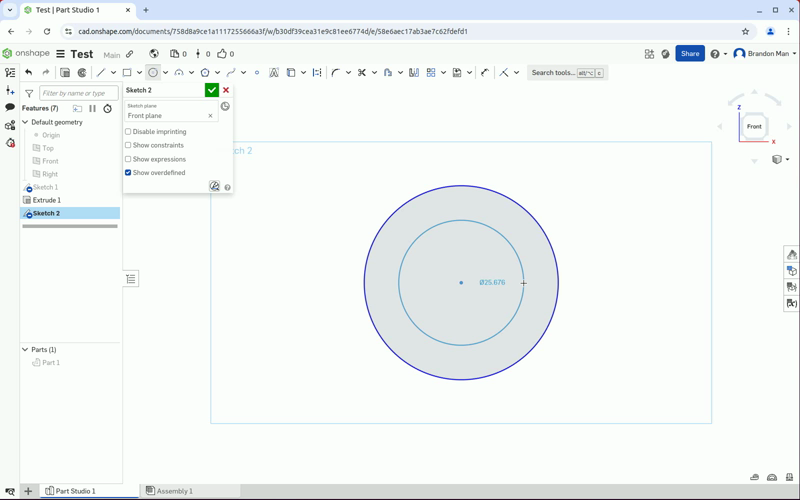
click(523, 282)
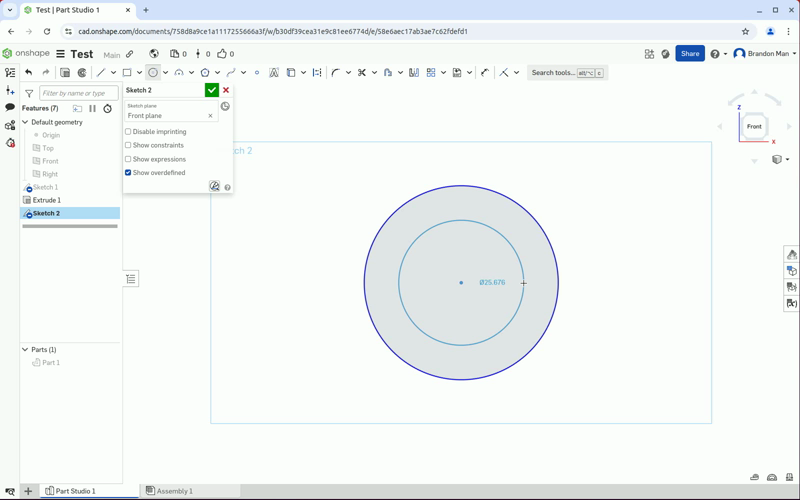
key(esc)
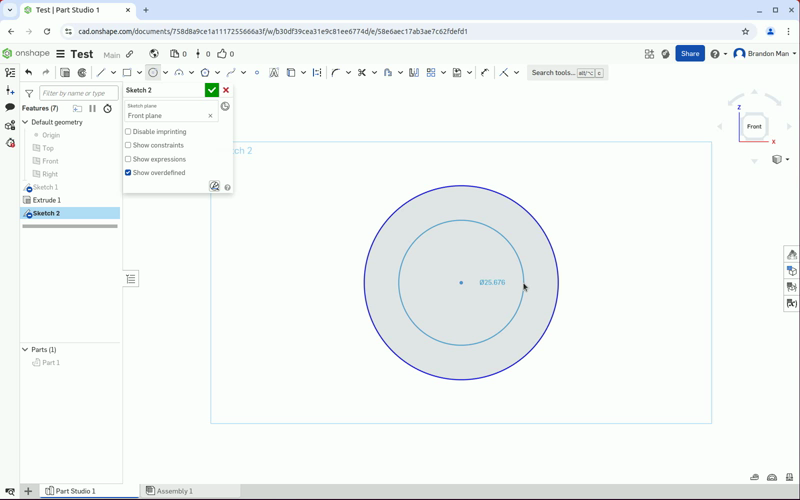
mouse_move(478, 201)
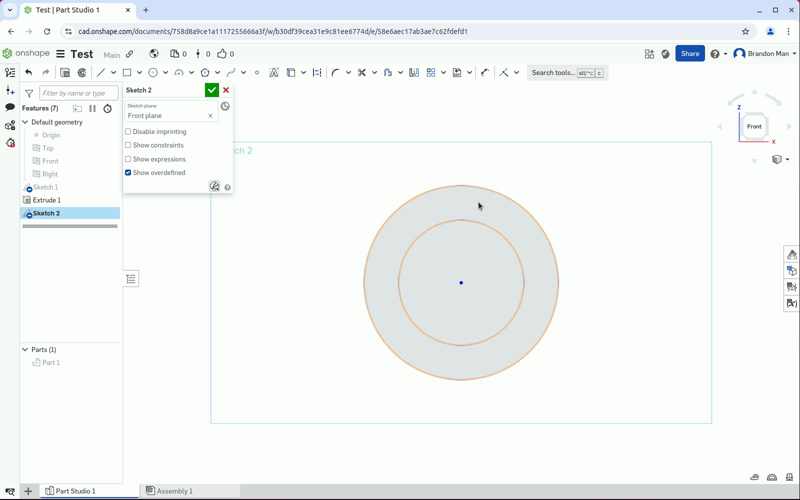
click(478, 201)
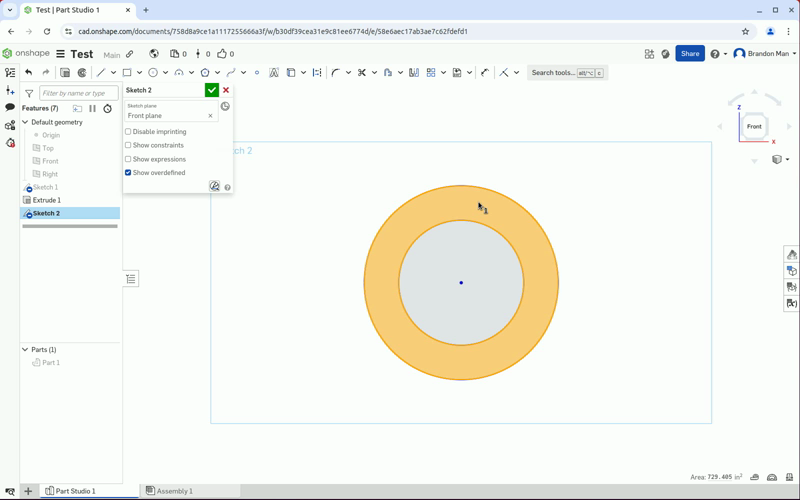
mouse_move(73, 352)
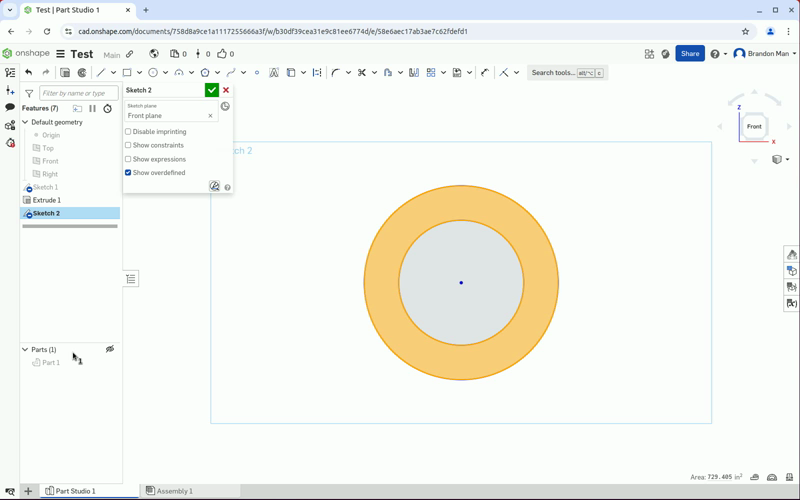
key(shift+y)
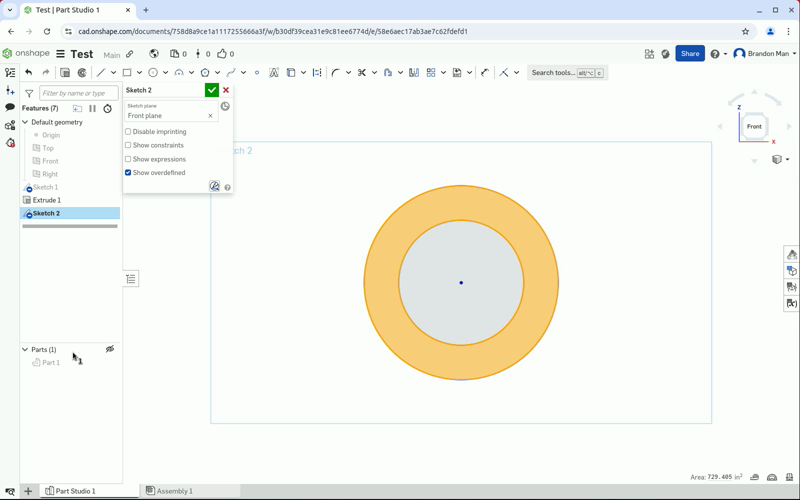
key(shift+e)
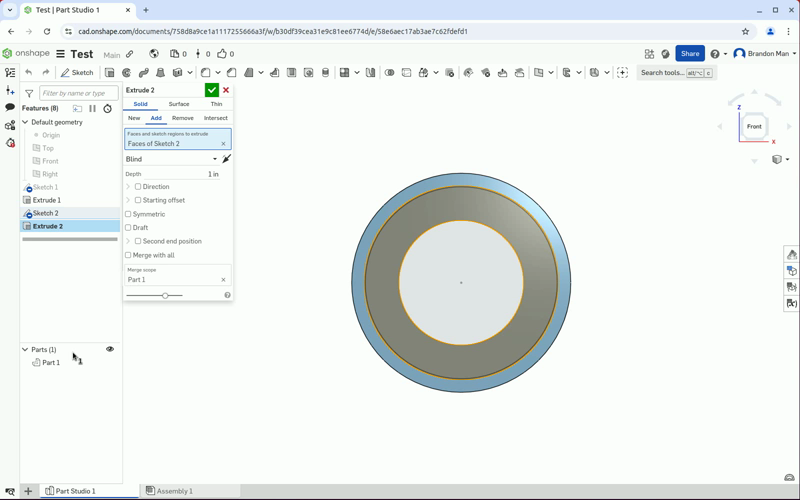
mouse_move(143, 106)
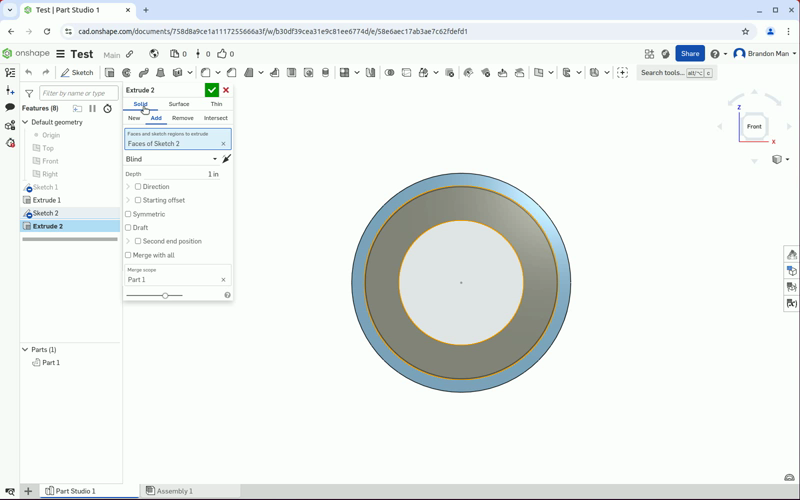
click(143, 106)
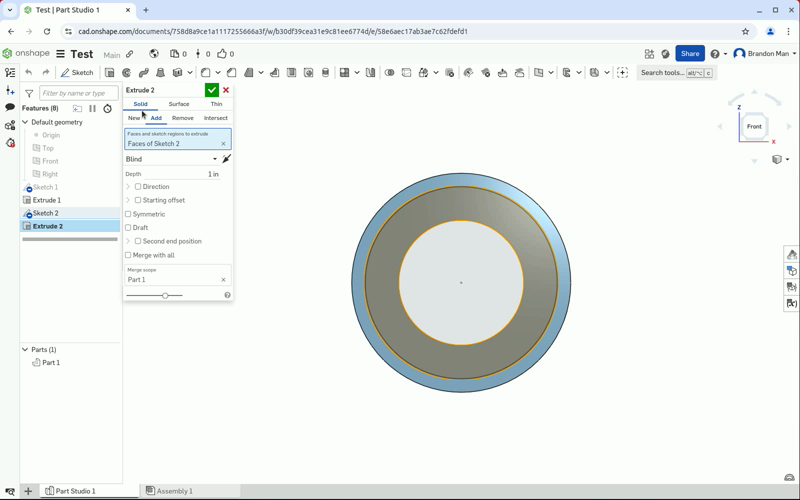
mouse_move(137, 120)
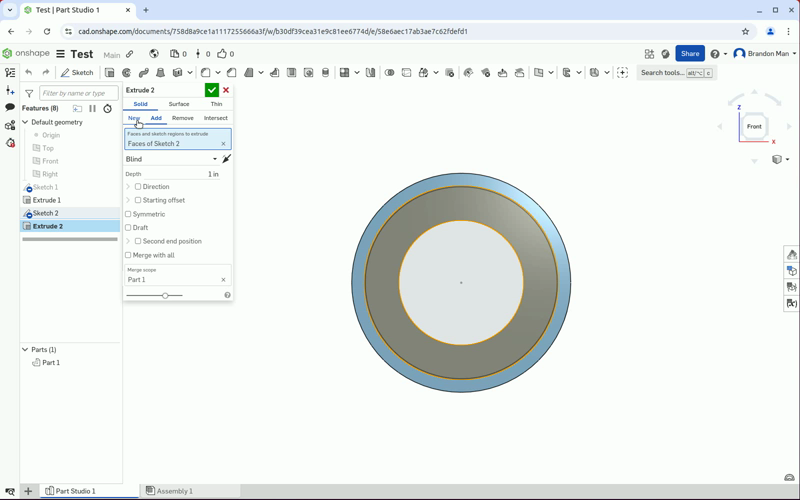
click(137, 120)
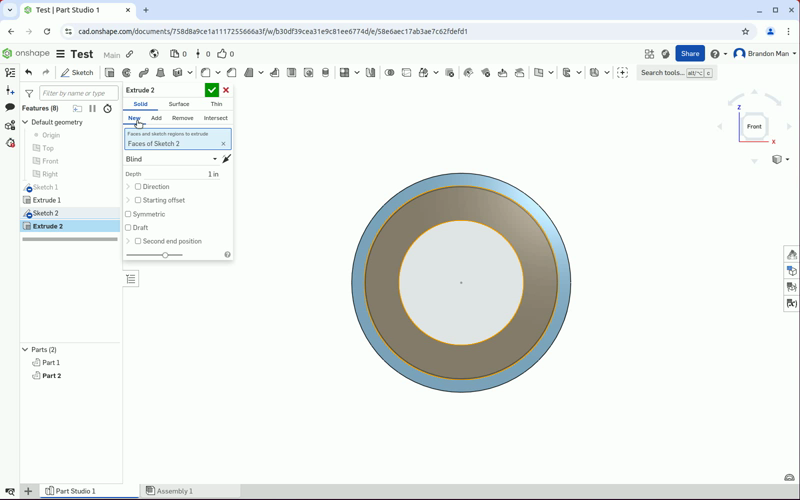
key(tab, 4)
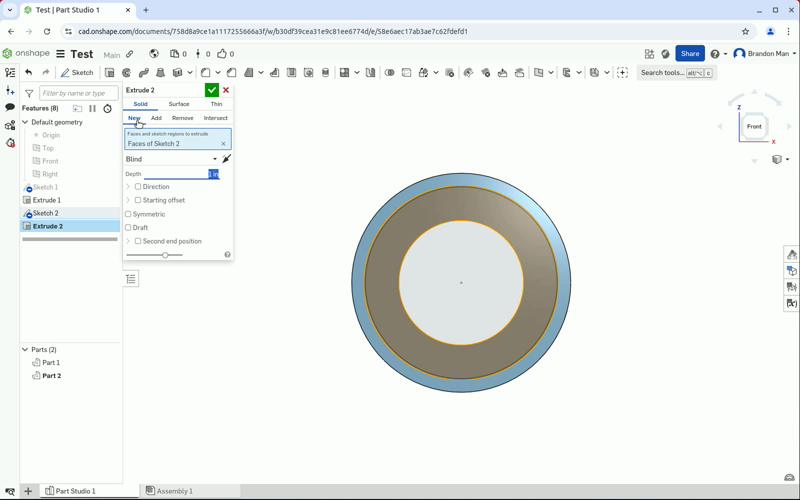
text(1.444)
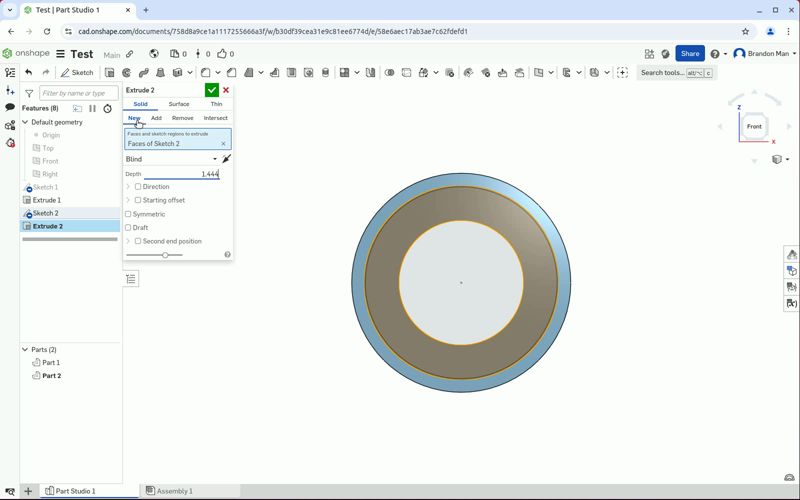
key(enter)
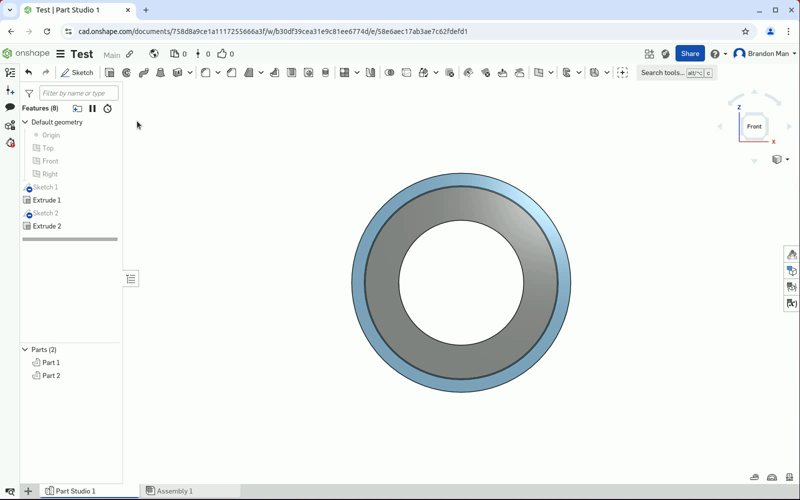
key(shift+h)
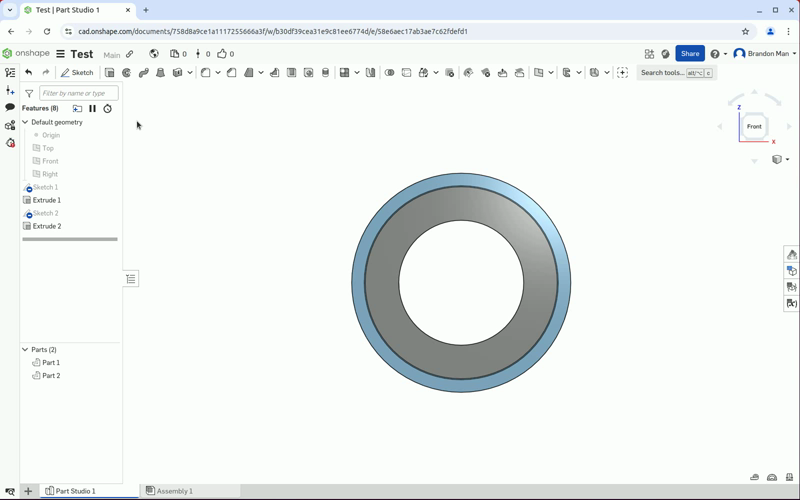
key(shift+h)
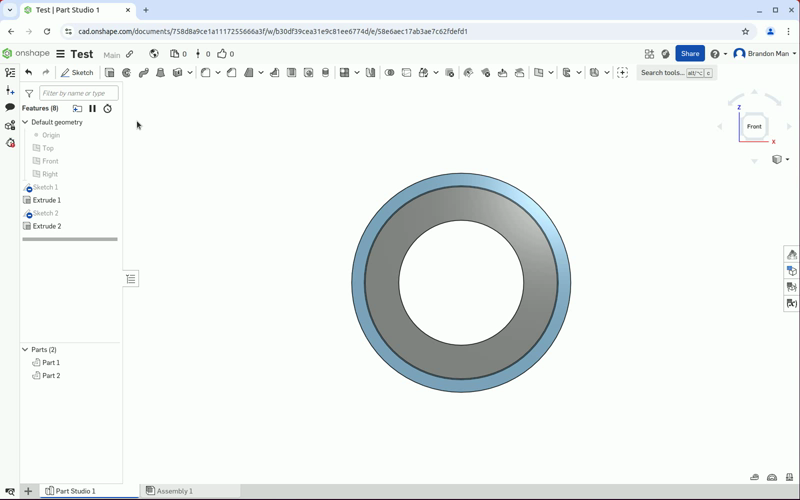
mouse_move(73, 189)
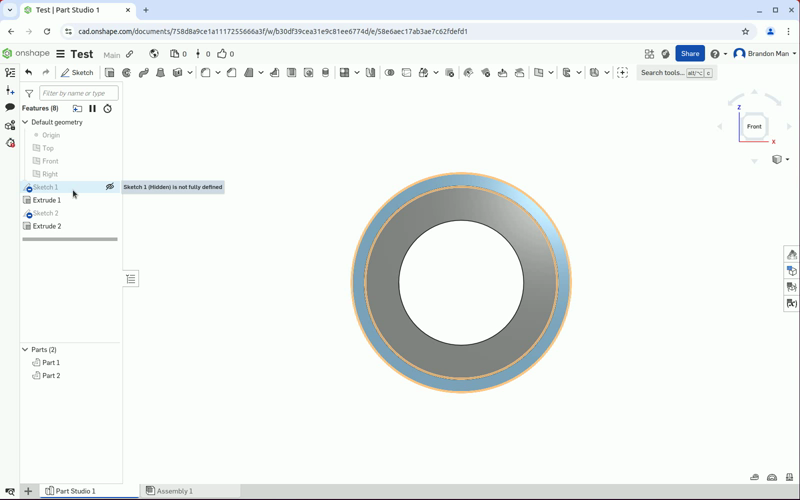
click(73, 189)
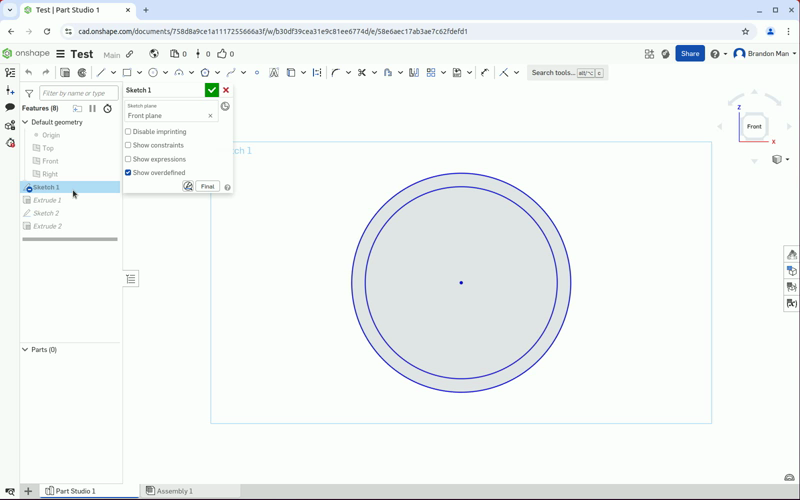
mouse_move(229, 92)
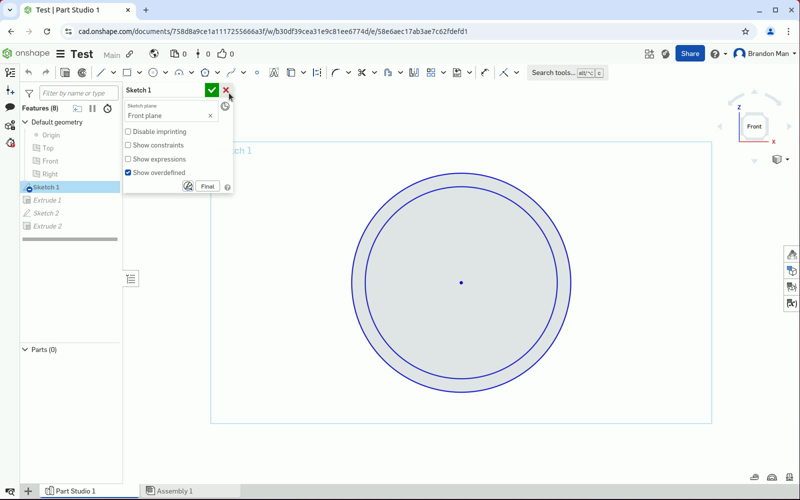
click(229, 92)
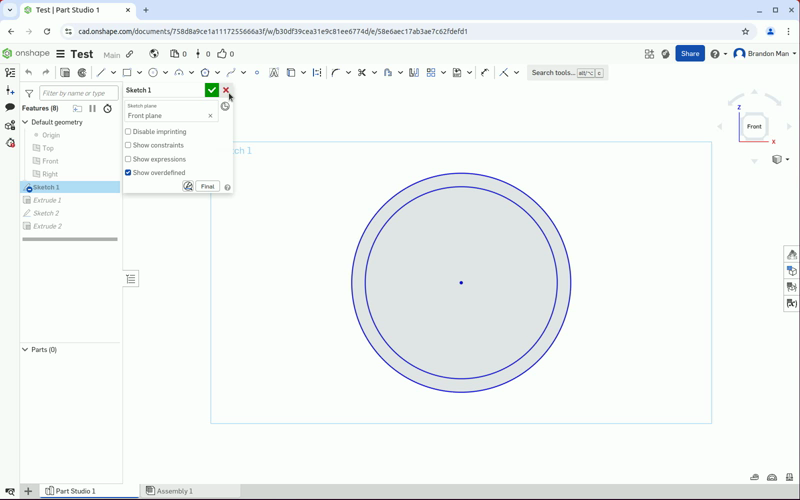
key(shift+s)
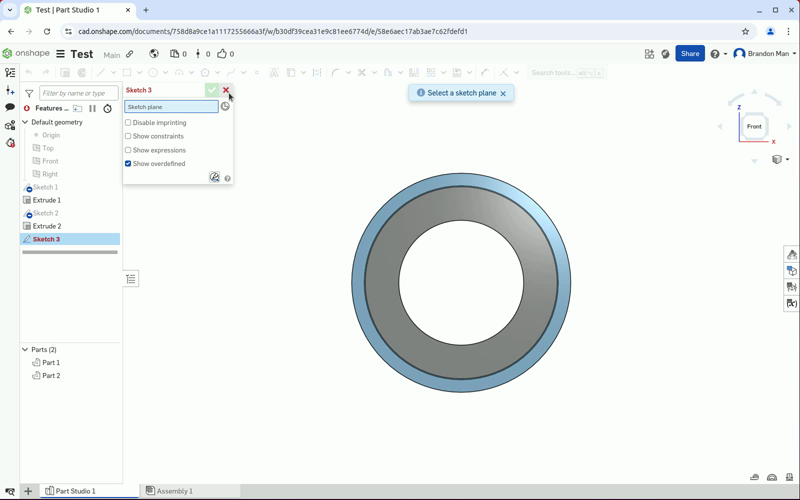
mouse_move(73, 163)
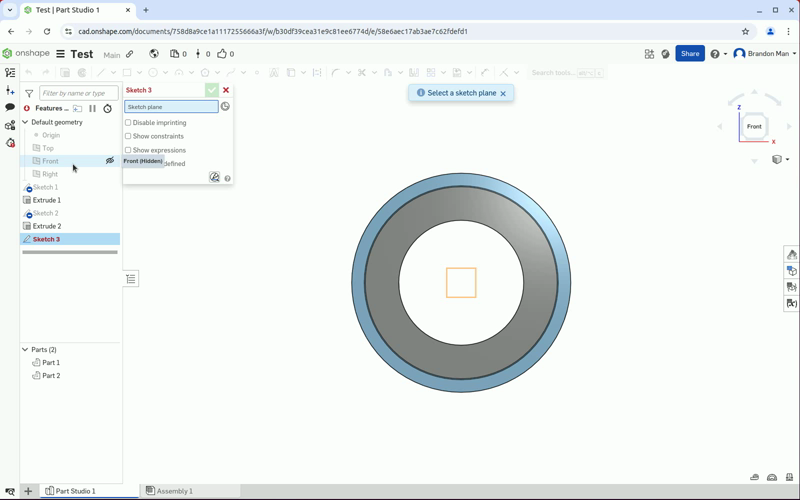
click(73, 163)
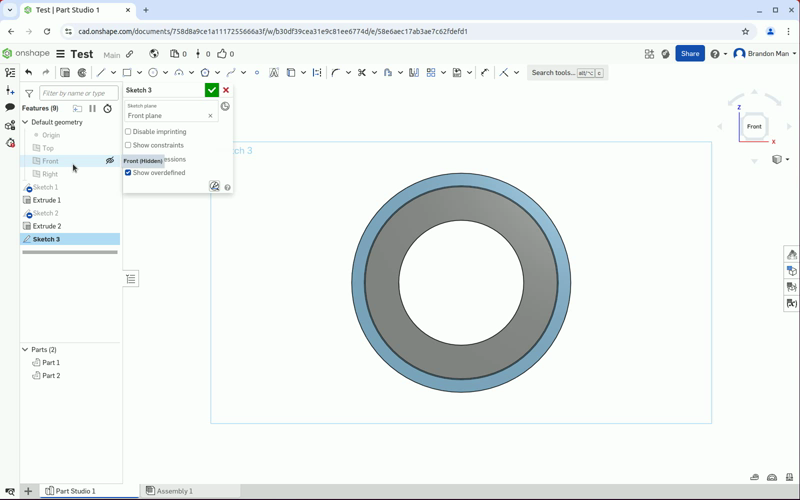
mouse_move(73, 352)
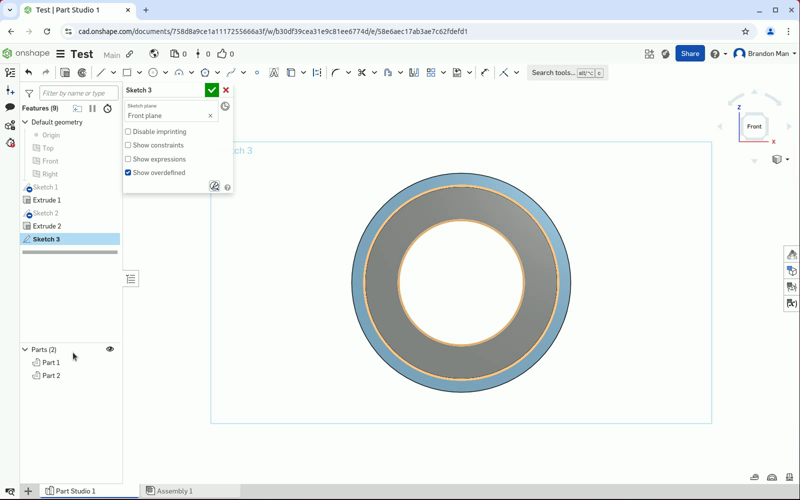
key(y)
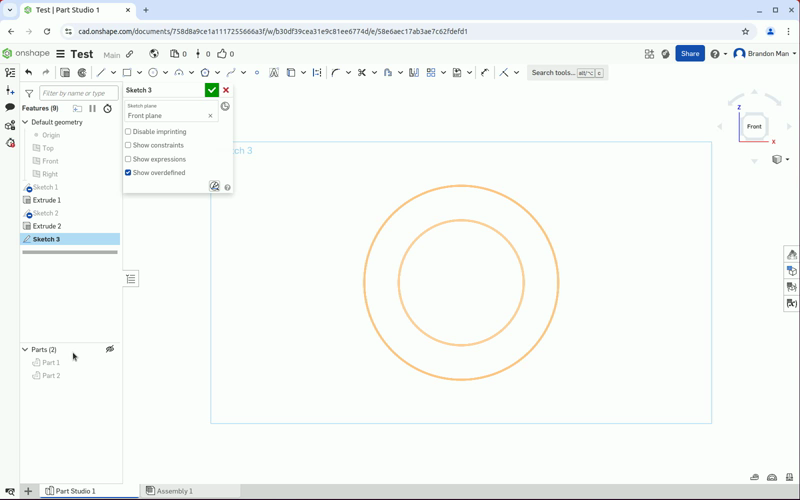
key(c)
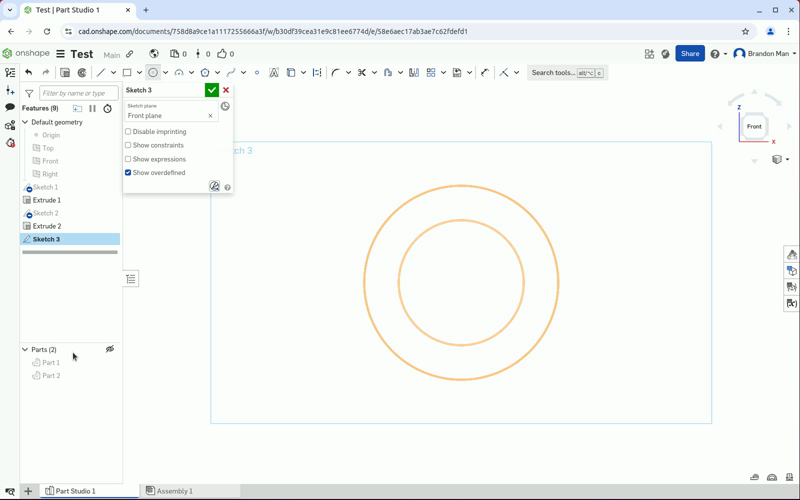
key_down(shift)
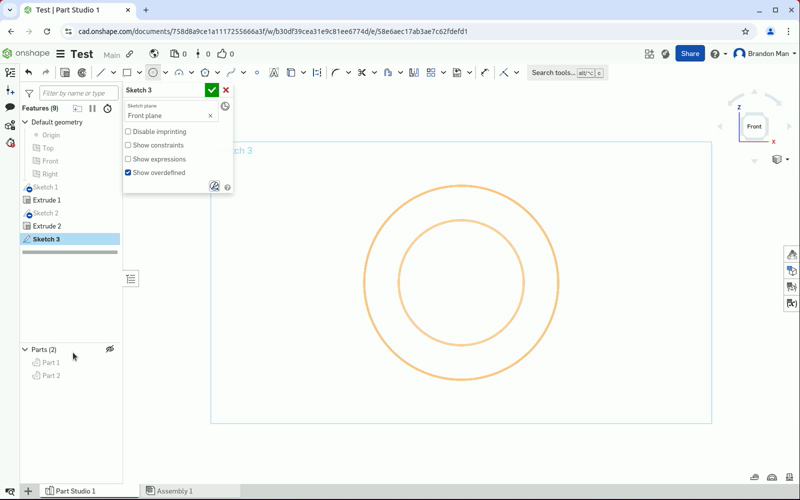
mouse_move(461, 282)
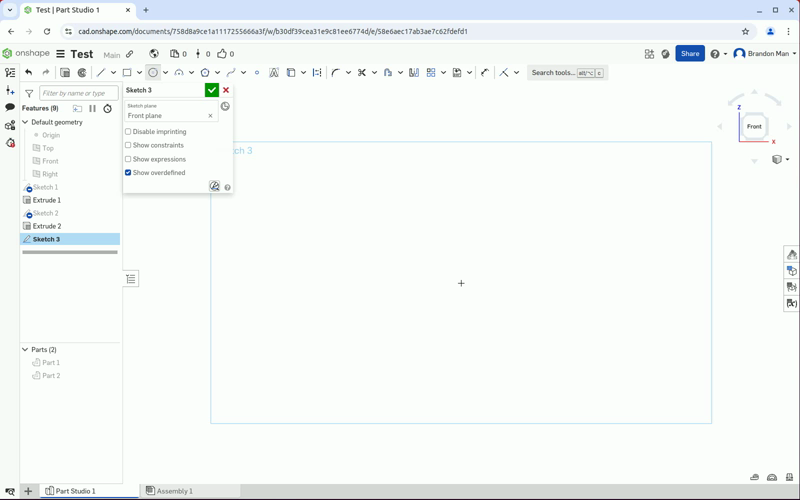
click(461, 282)
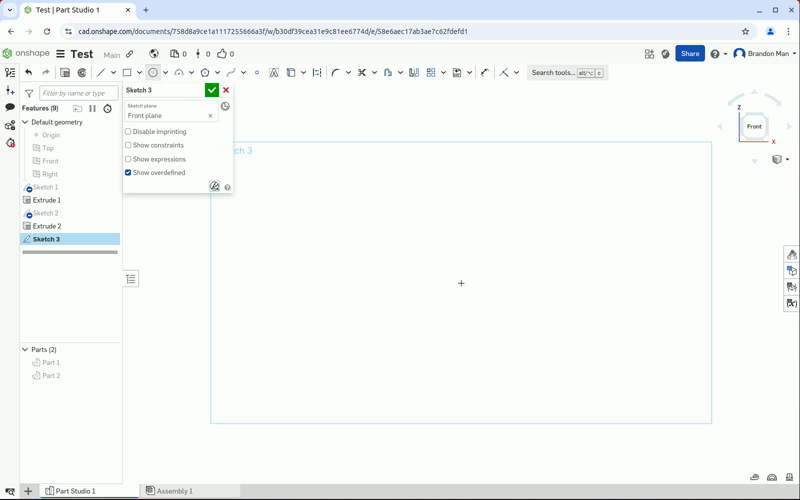
key_up(shift)
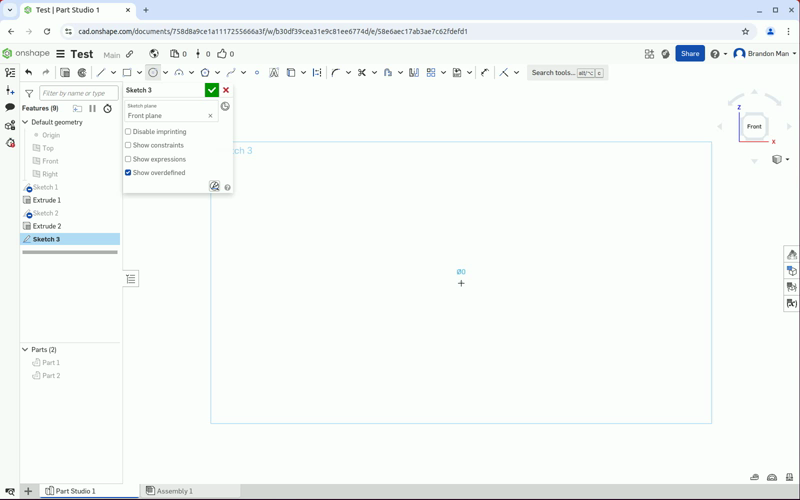
mouse_move(558, 282)
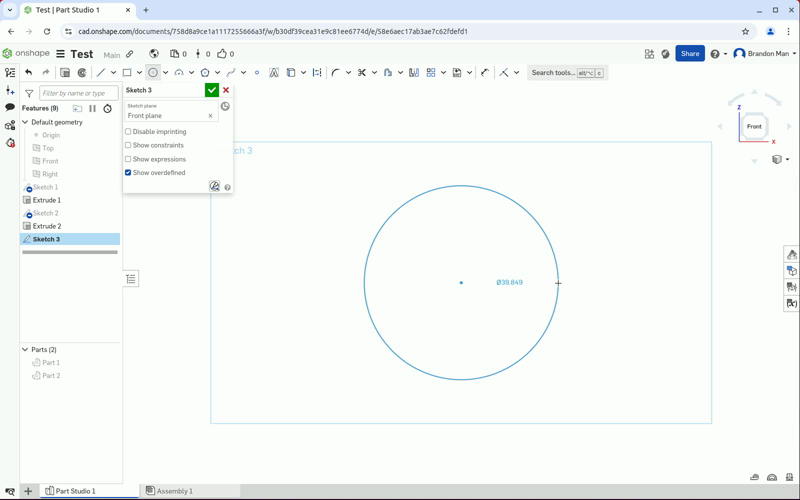
click(558, 282)
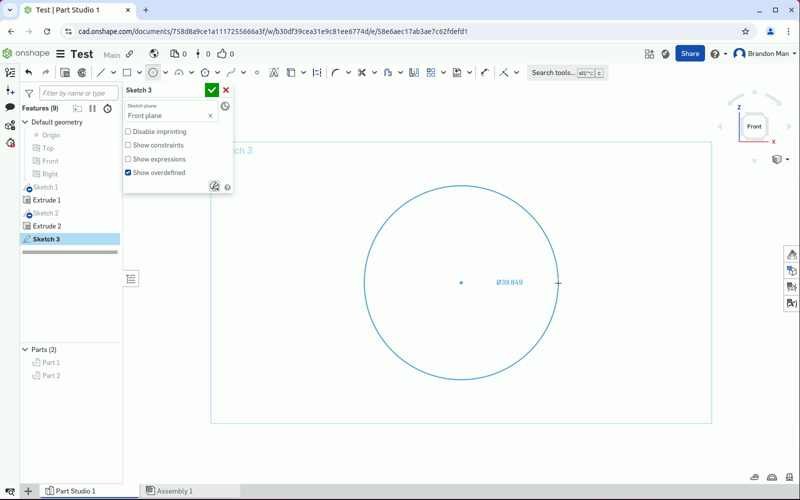
key(esc)
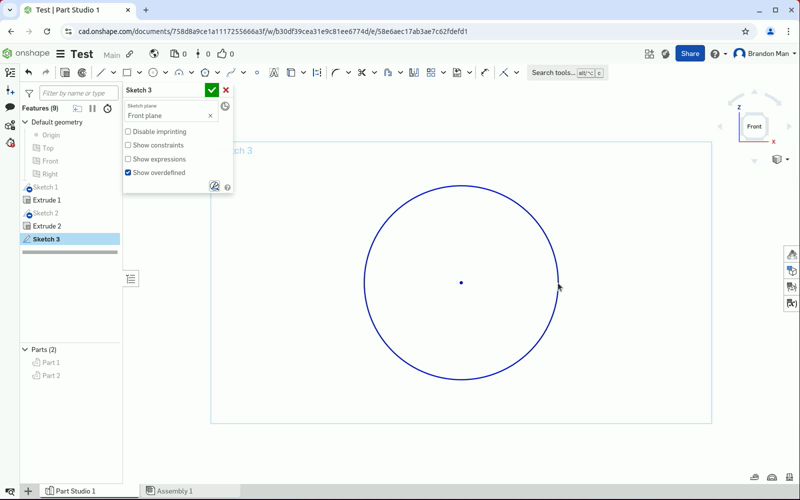
key(c)
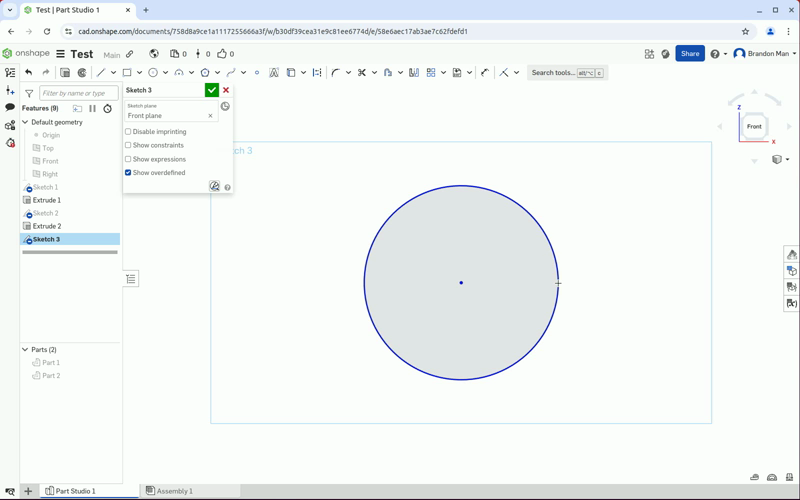
key_down(shift)
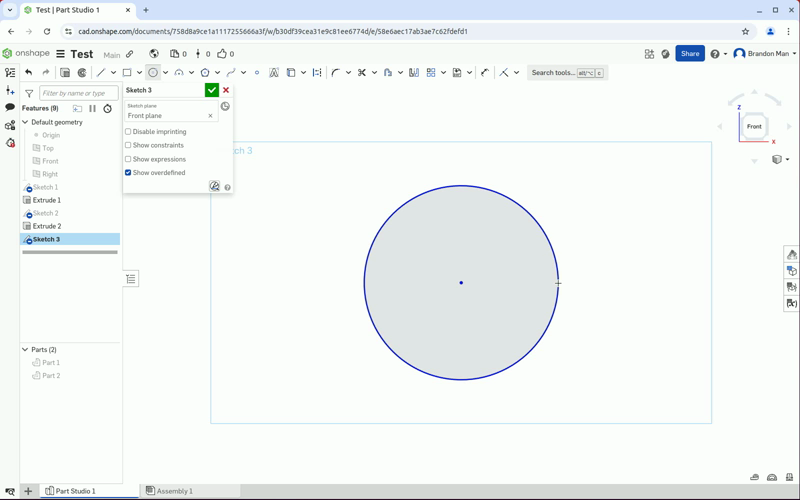
mouse_move(461, 282)
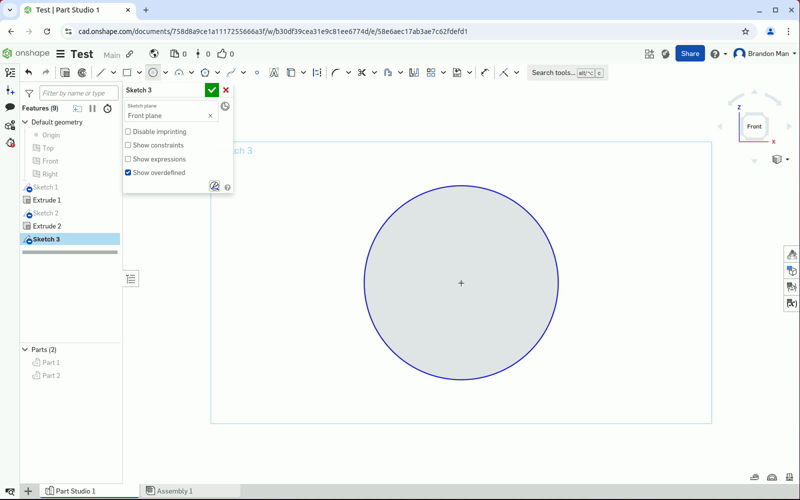
click(461, 282)
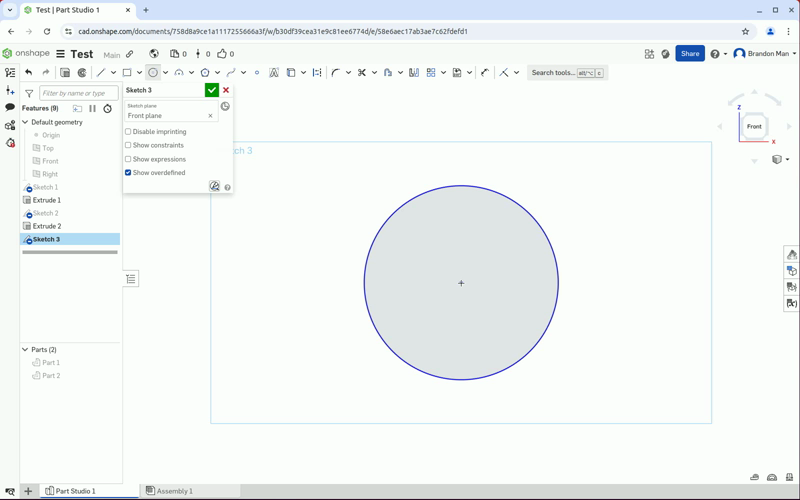
key_up(shift)
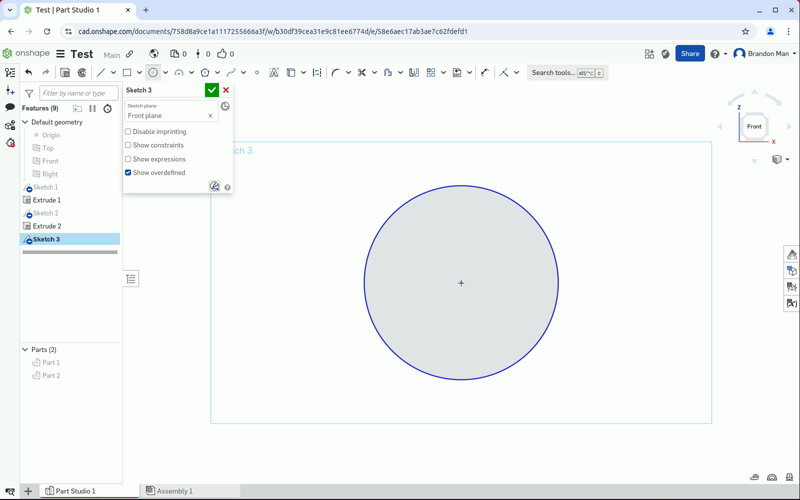
mouse_move(523, 282)
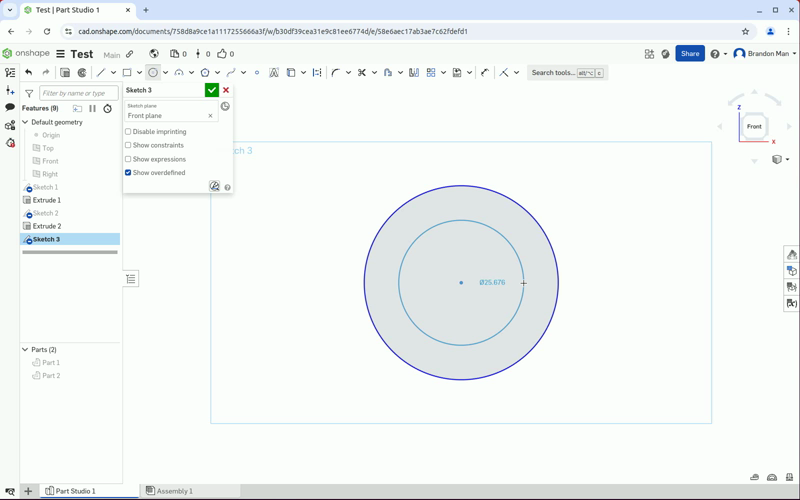
click(523, 282)
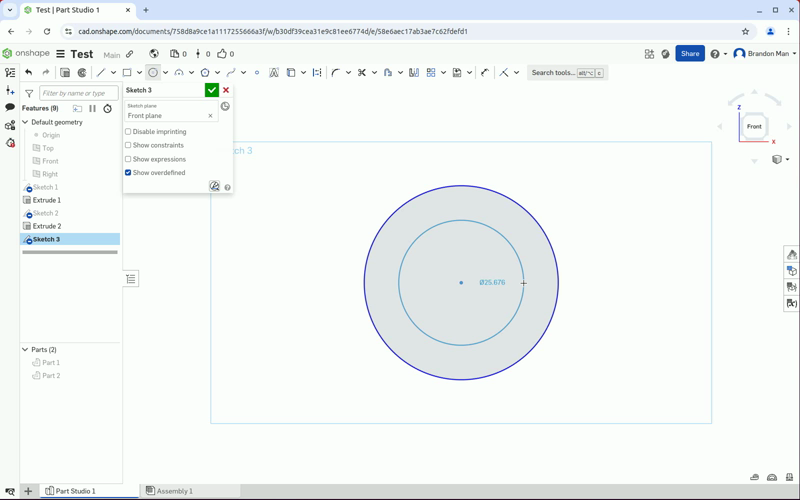
key(esc)
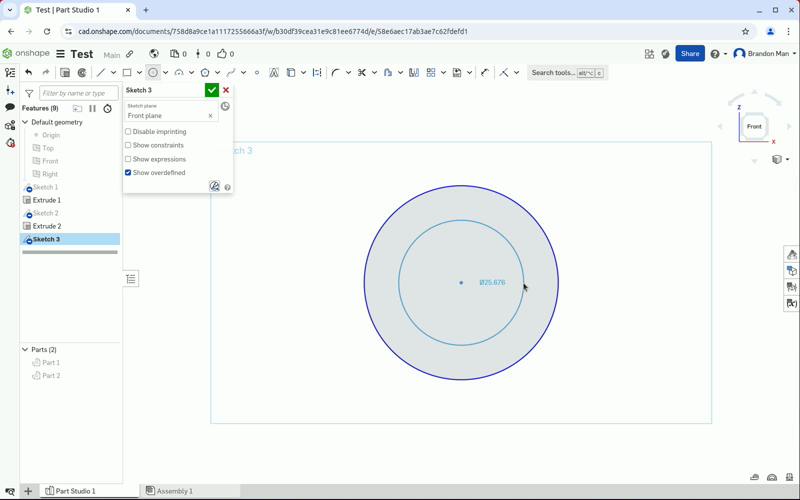
mouse_move(533, 308)
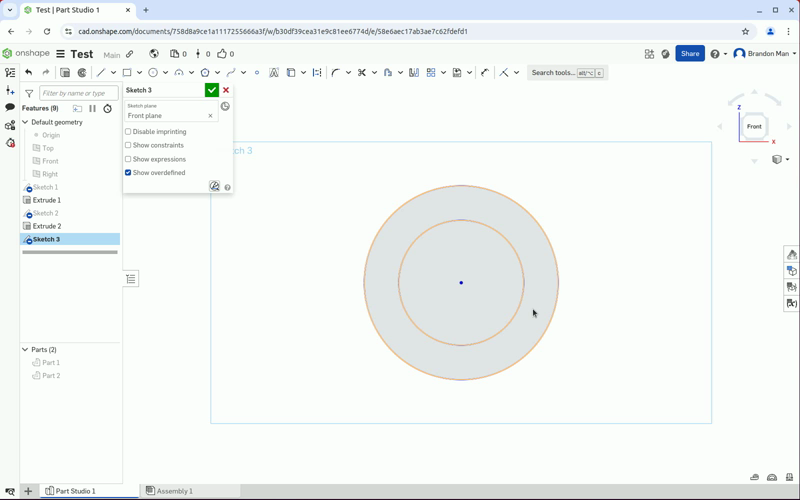
click(533, 308)
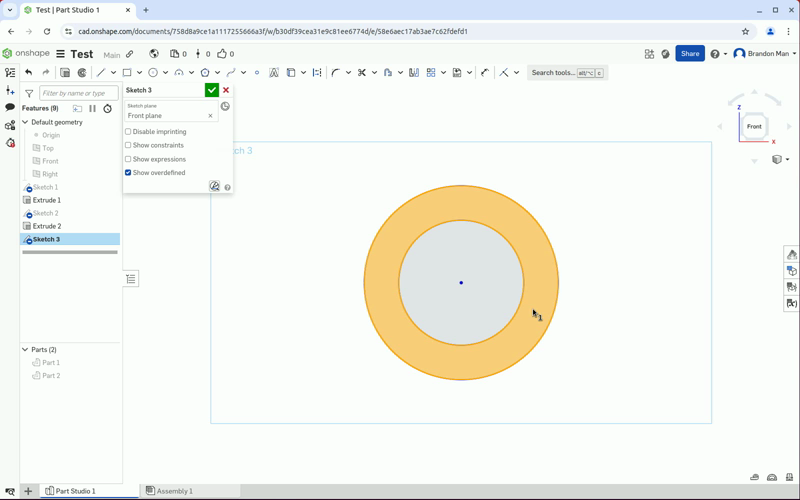
mouse_move(73, 352)
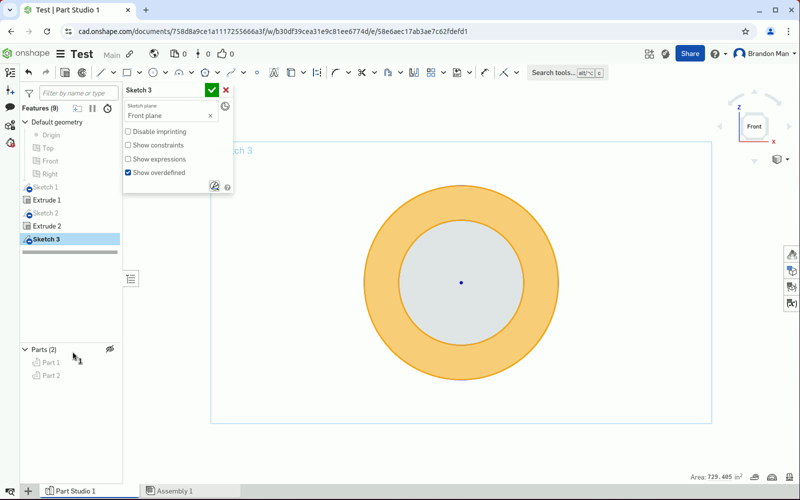
key(shift+y)
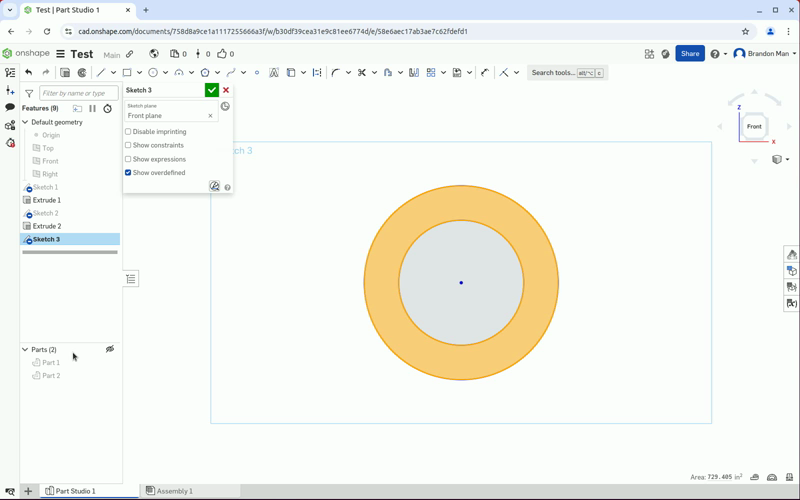
key(shift+e)
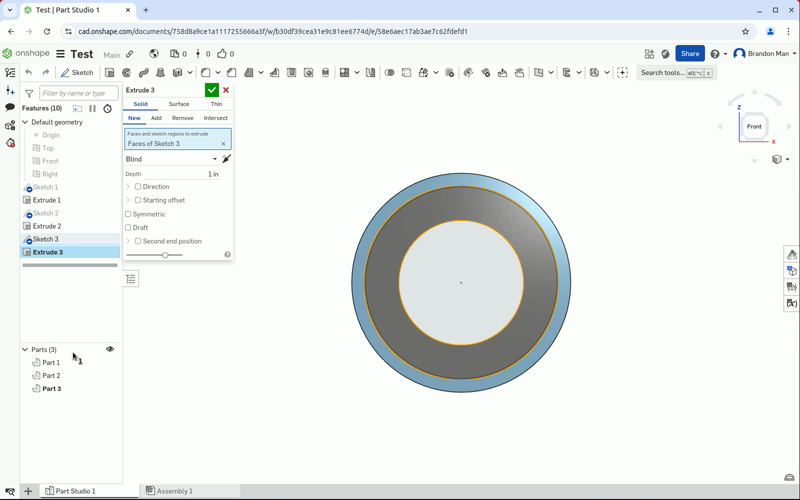
mouse_move(143, 106)
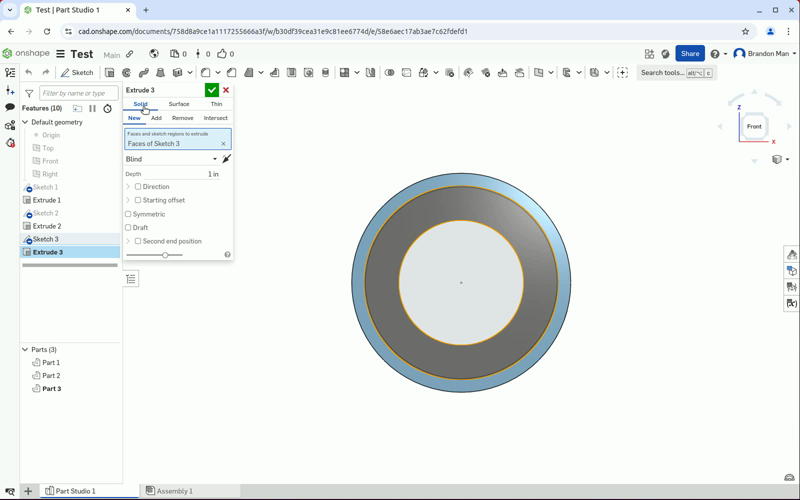
click(143, 106)
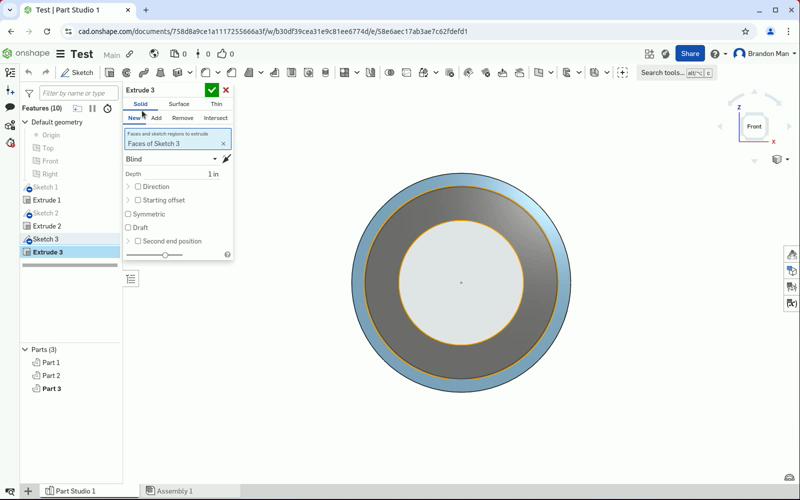
mouse_move(137, 120)
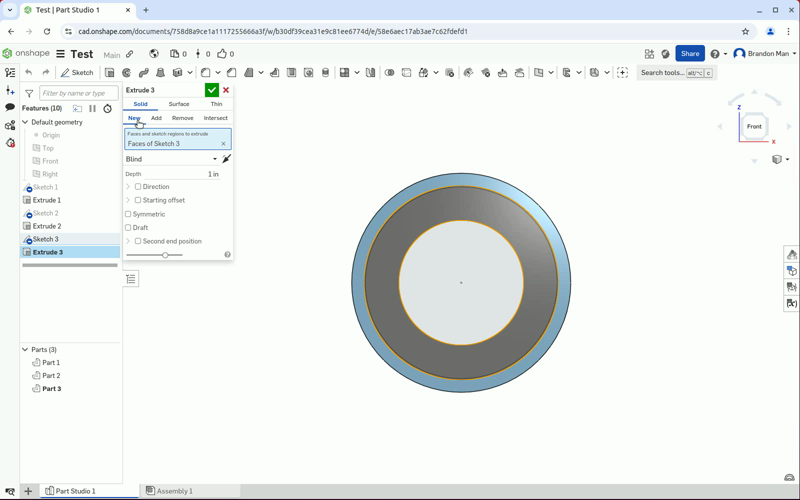
click(137, 120)
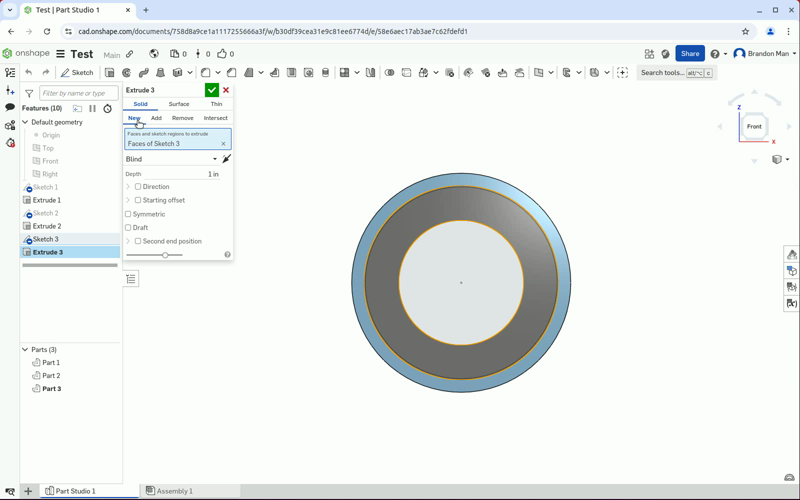
key(tab, 4)
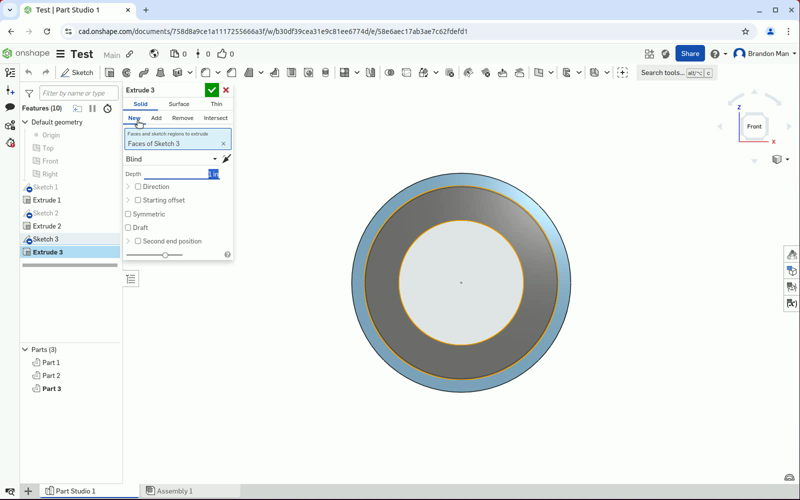
text(-23.108)
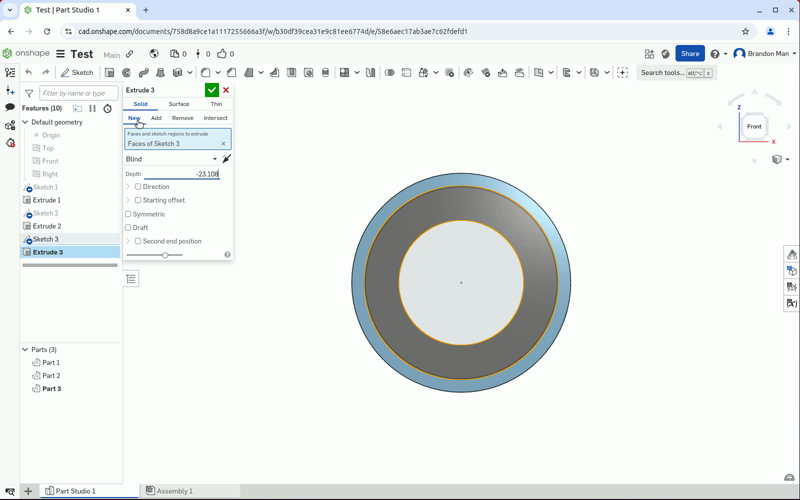
key(enter)
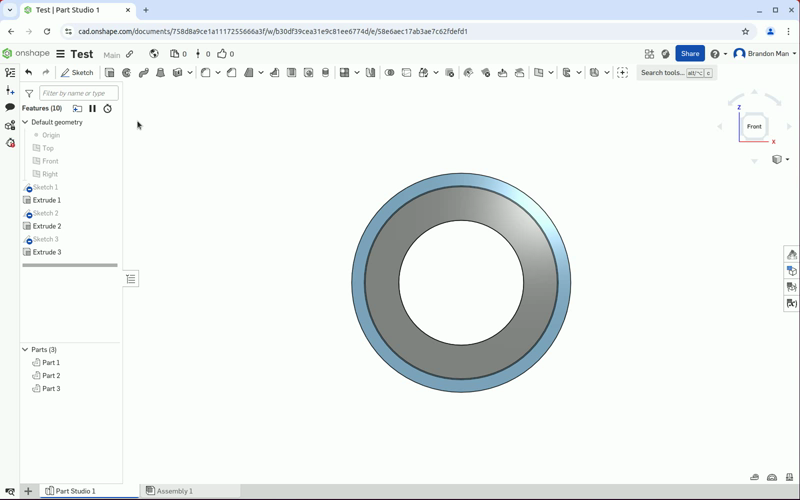
key(shift+h)
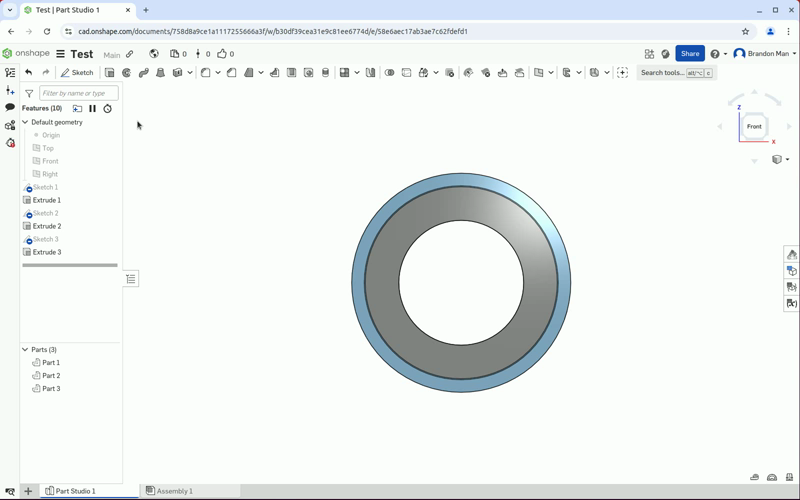
key(shift+h)
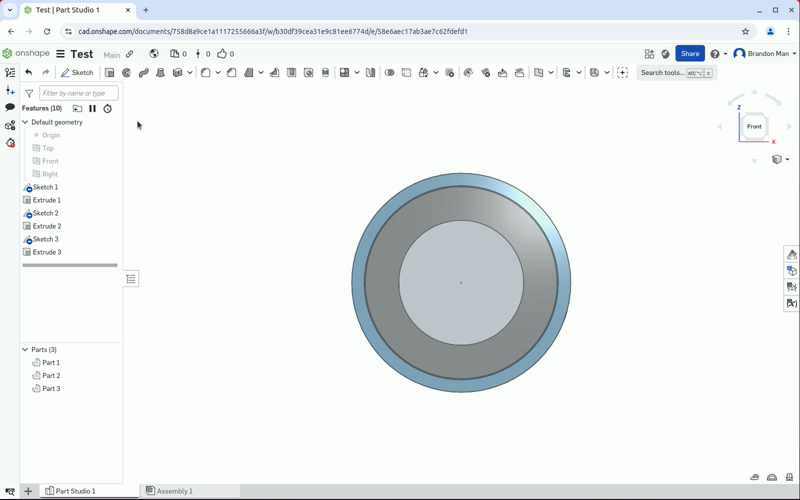
key(shift+7)
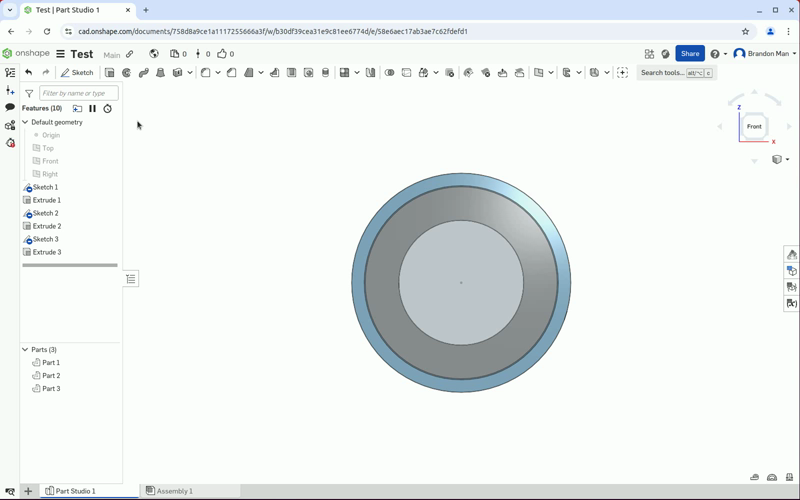
key(left, 2)
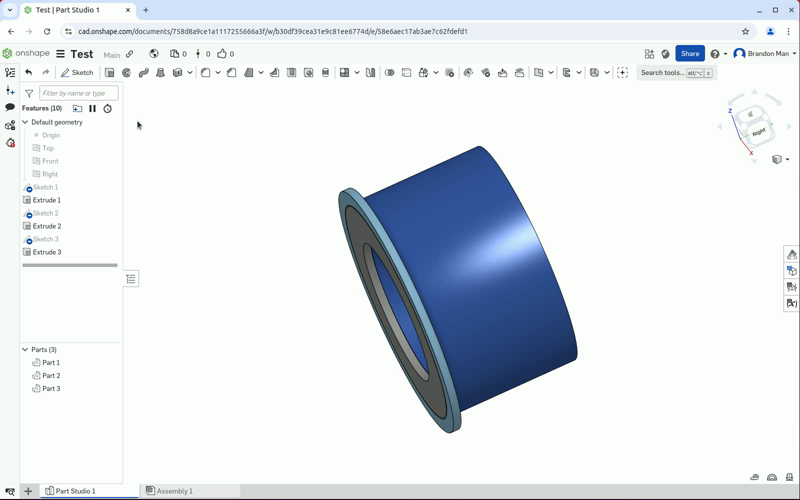
key(down, 2)
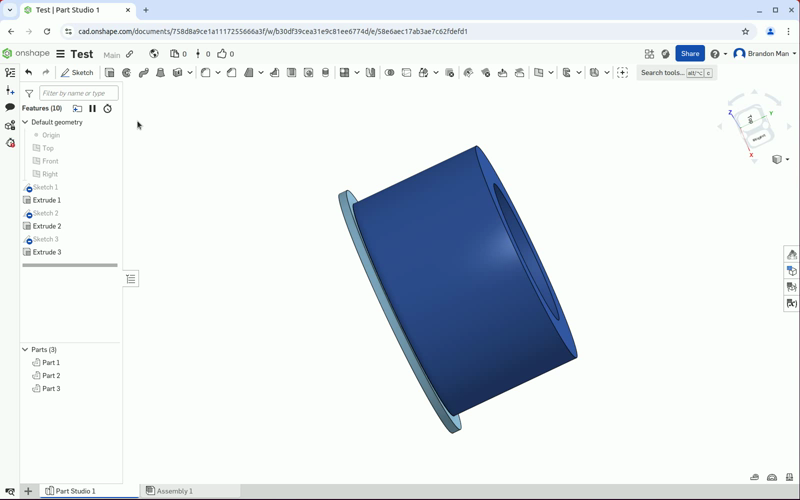
key(up, 2)
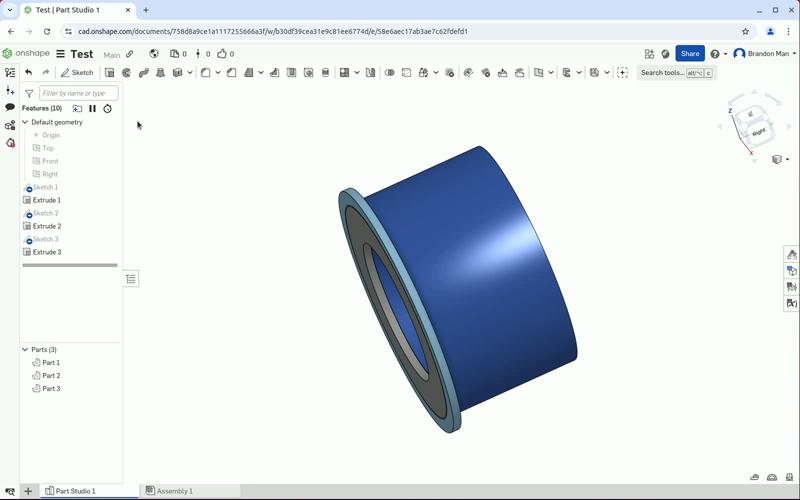
key(right, 2)
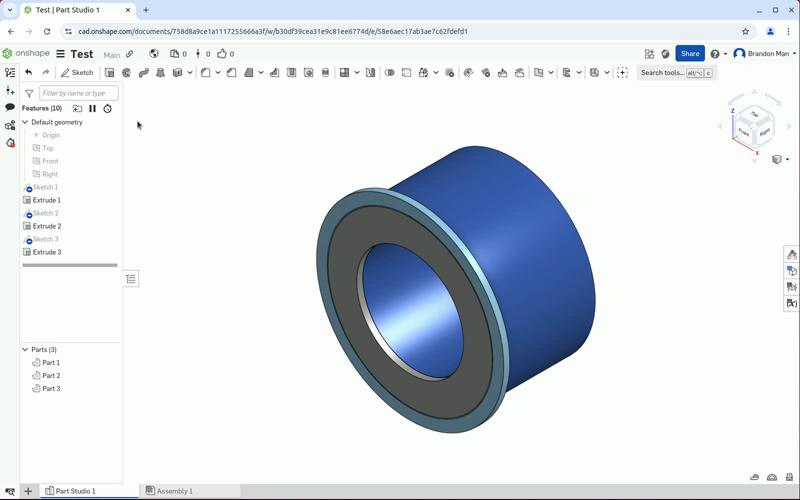
mouse_move(73, 189)
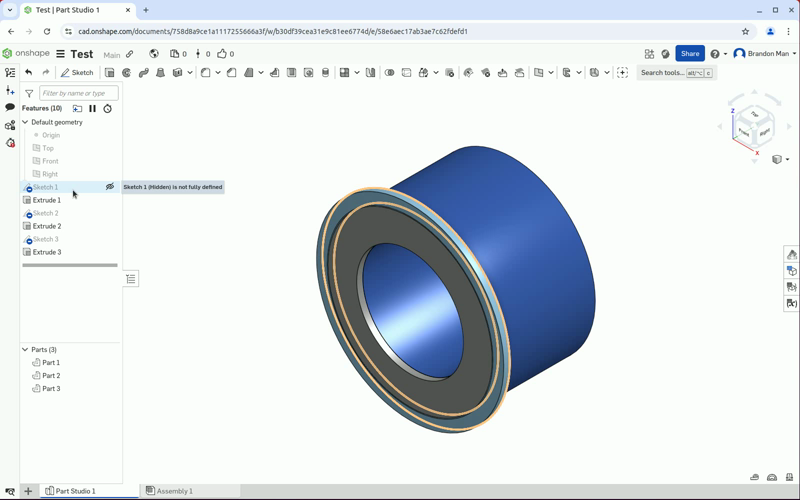
click(73, 189)